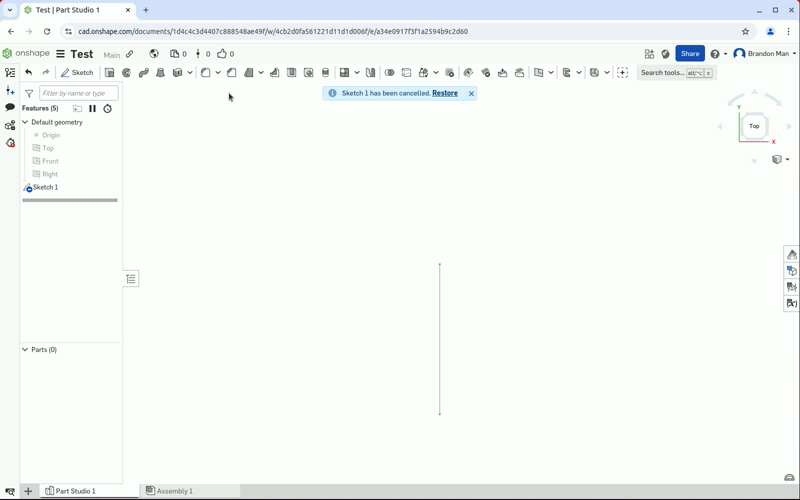
key(shift+h)
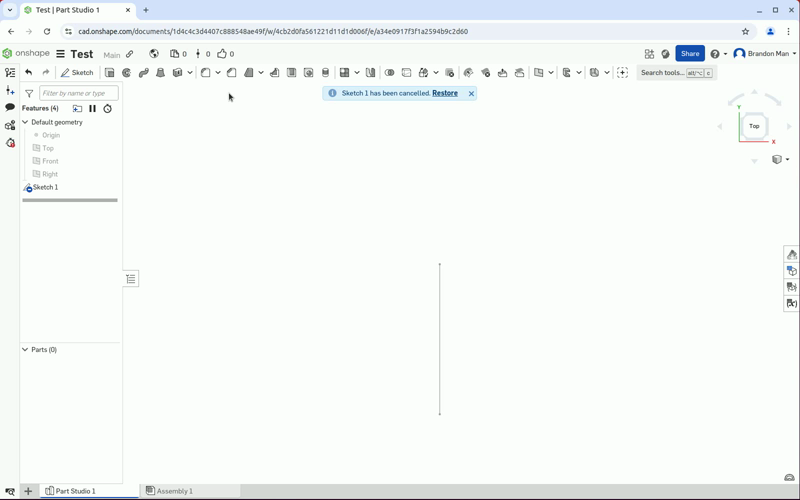
key(shift+s)
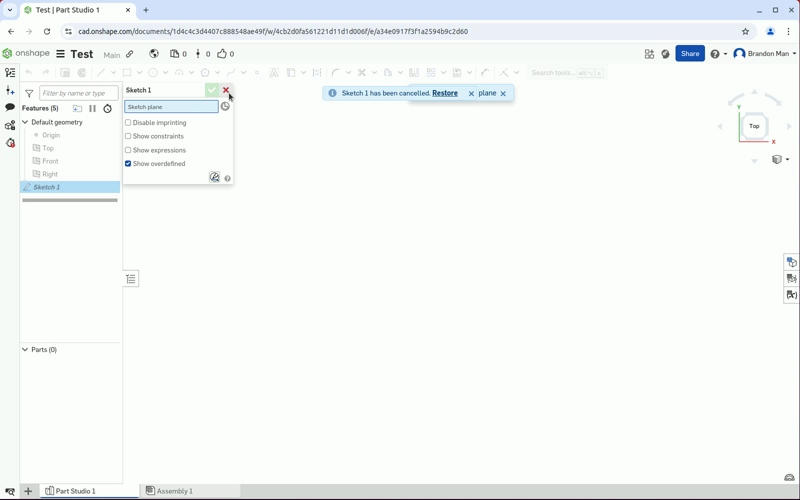
mouse_move(73, 150)
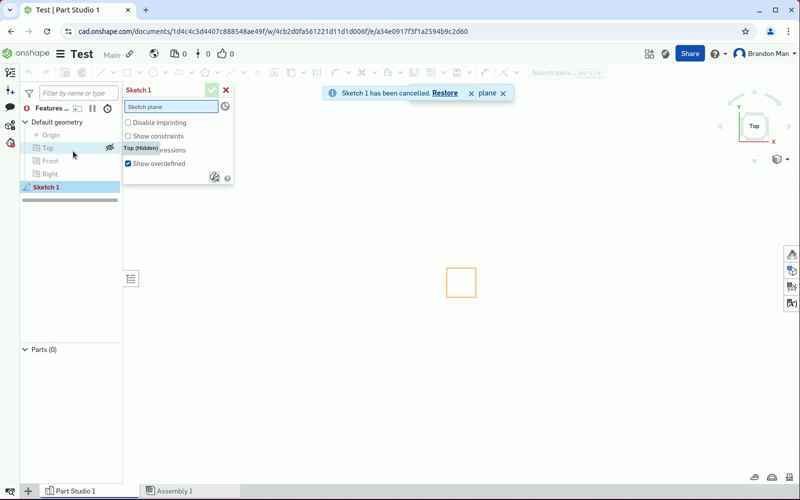
click(73, 150)
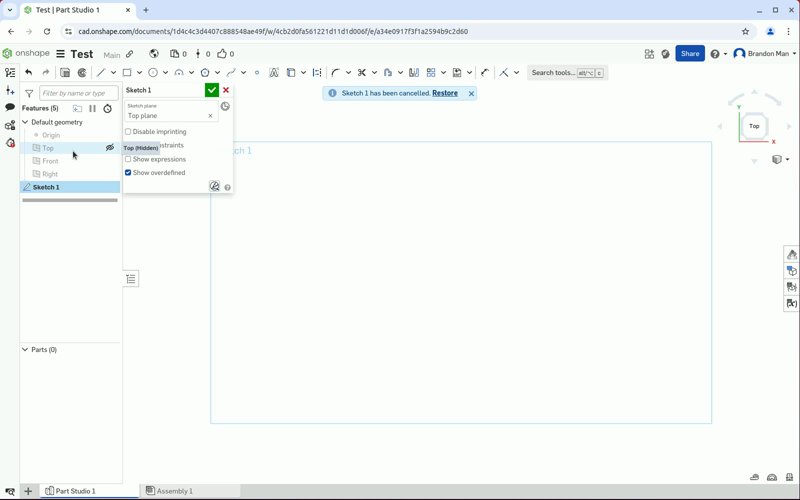
mouse_move(73, 352)
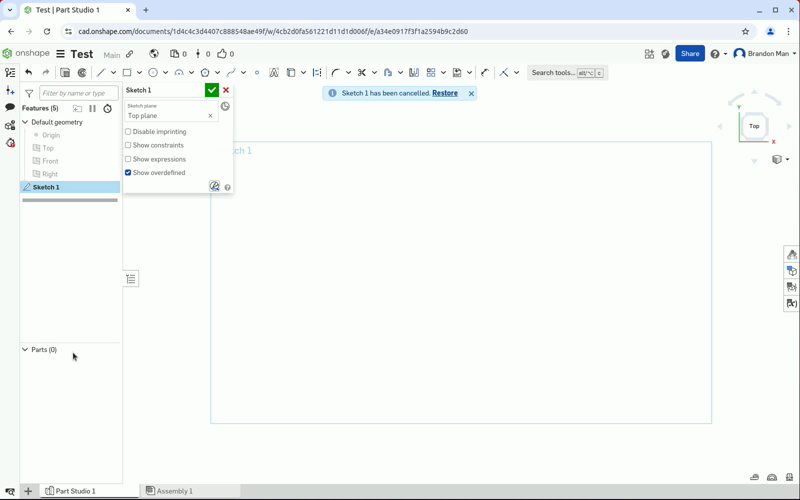
key(y)
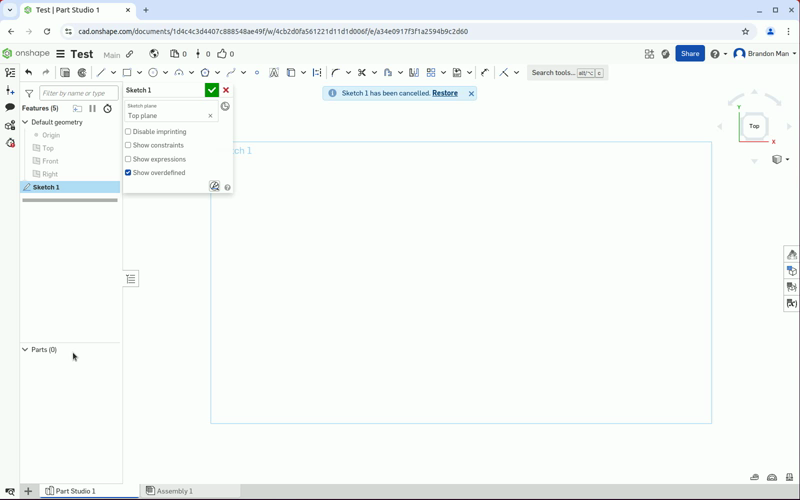
key(l)
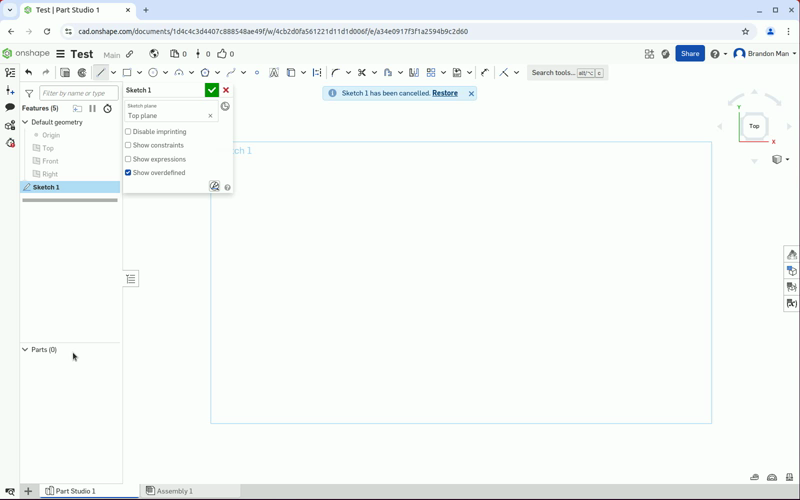
key_down(shift)
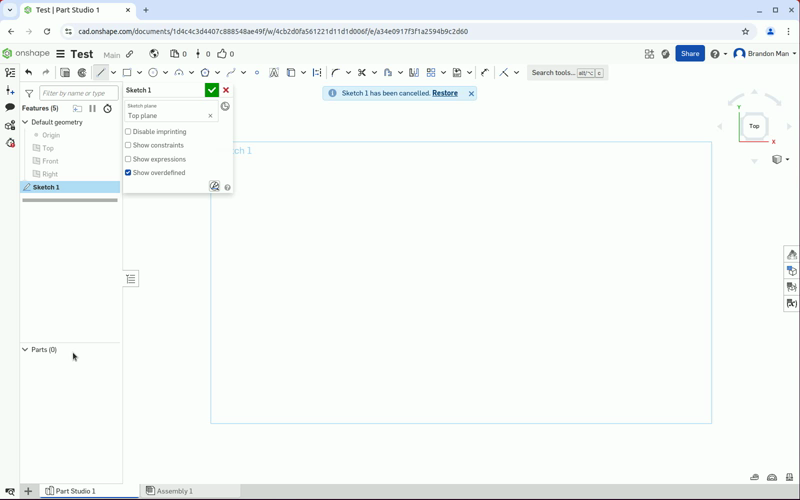
mouse_move(372, 234)
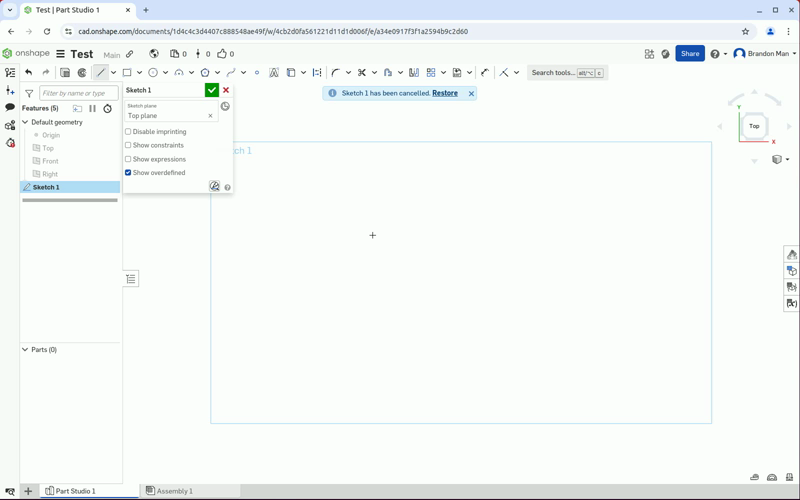
click(372, 234)
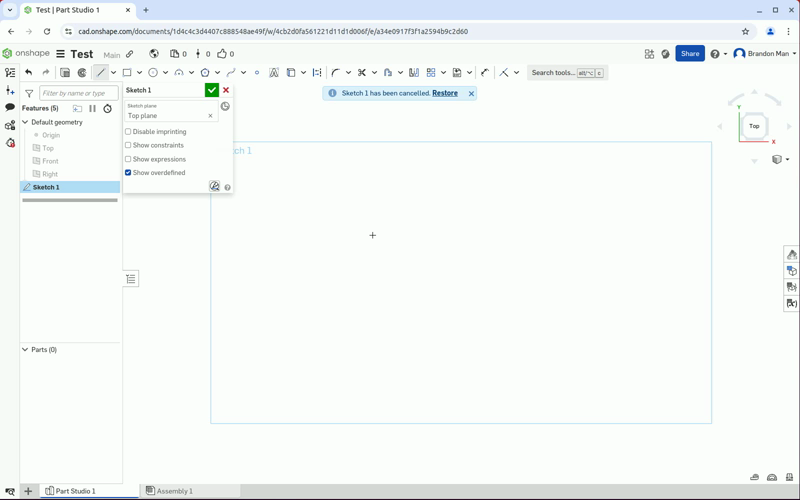
key_up(shift)
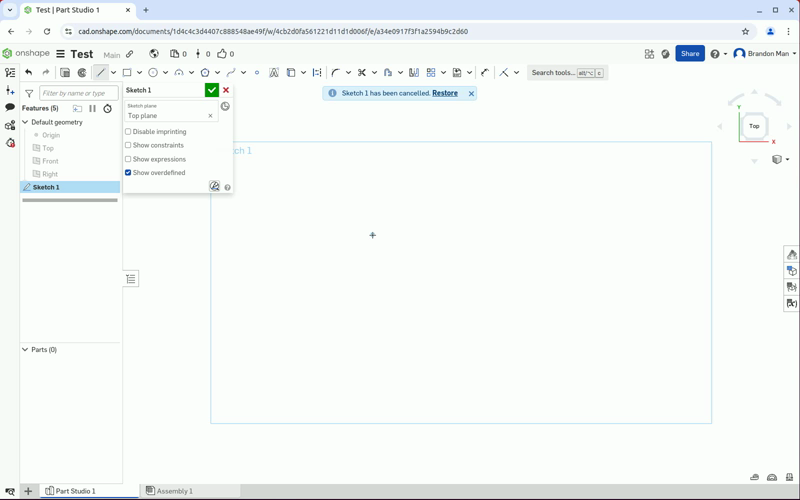
key_down(shift)
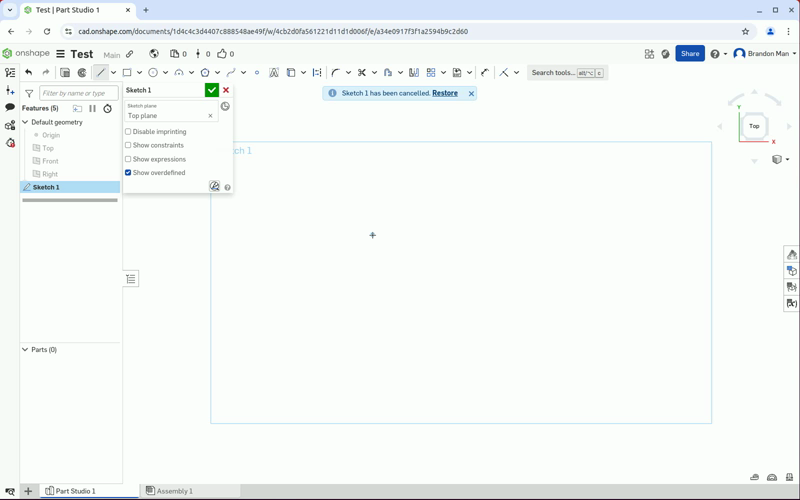
mouse_move(402, 234)
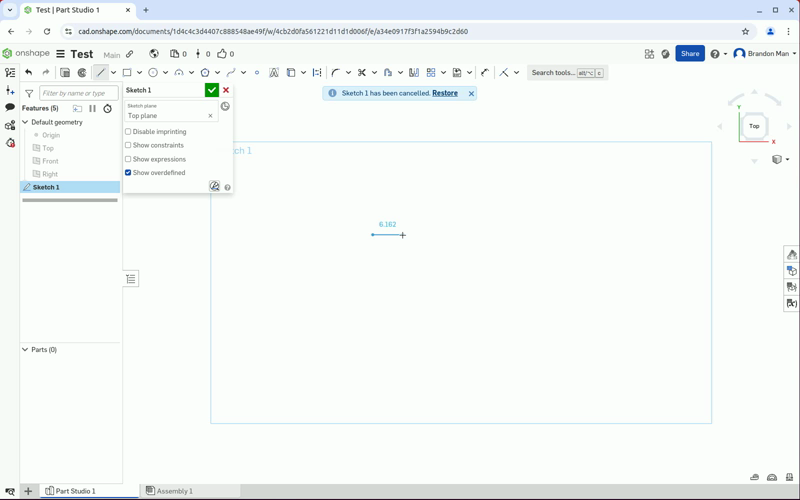
mouse_move(422, 234)
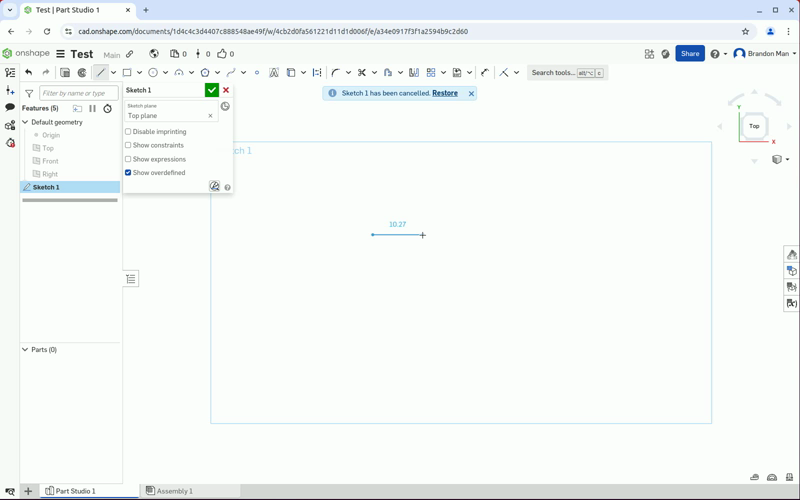
click(422, 234)
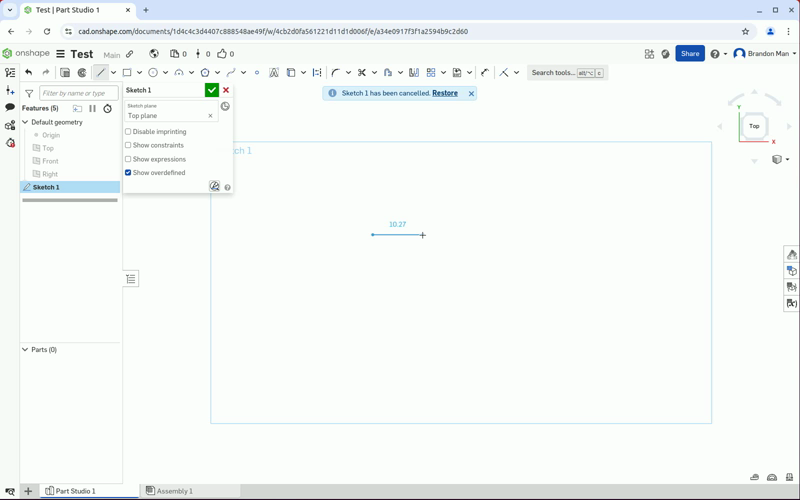
key_up(shift)
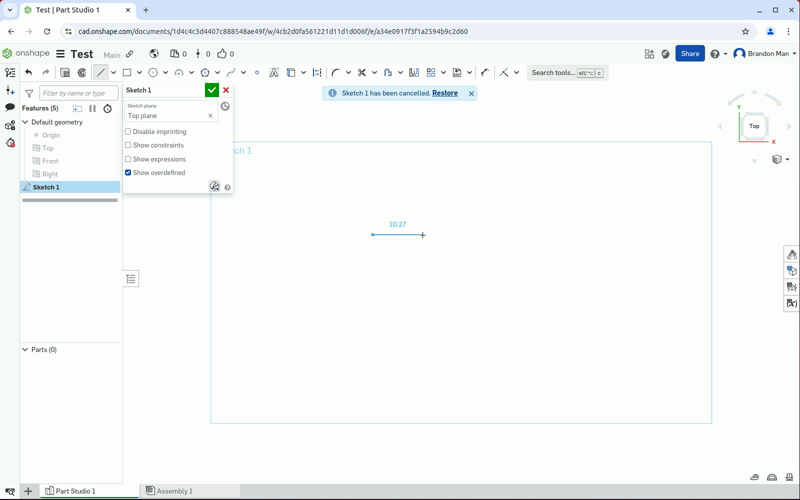
key_down(shift)
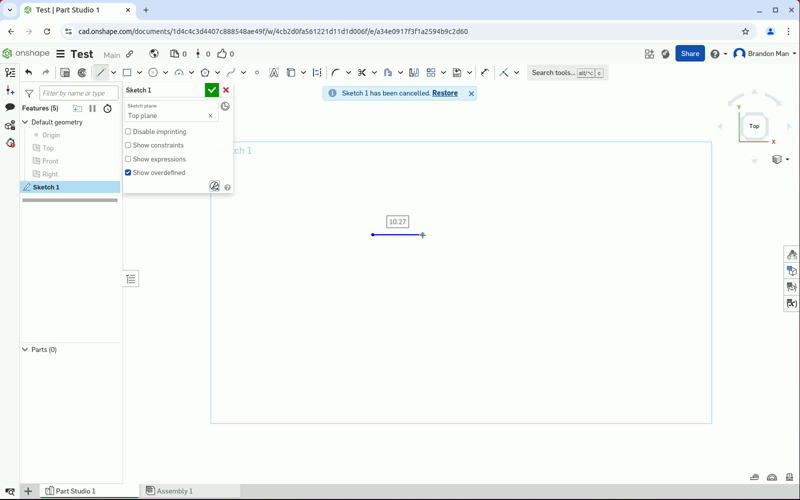
mouse_move(452, 234)
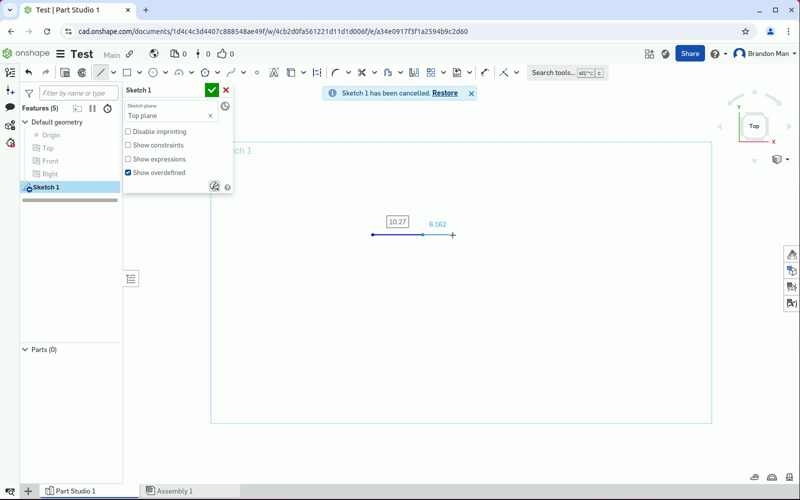
mouse_move(422, 201)
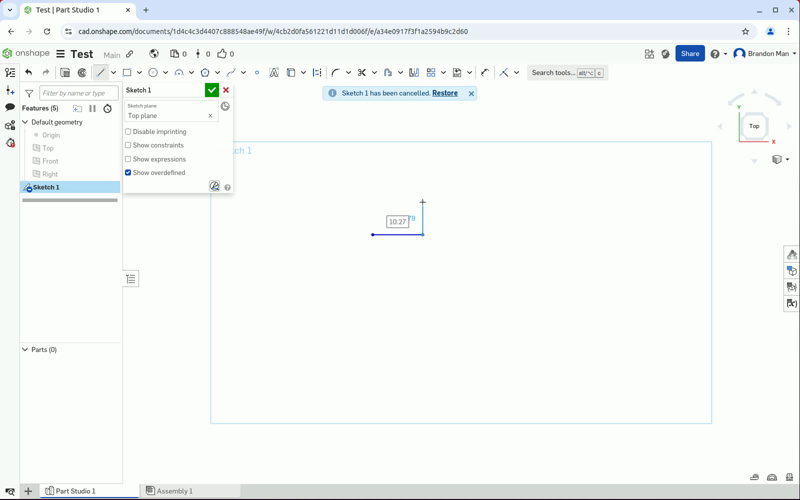
click(422, 201)
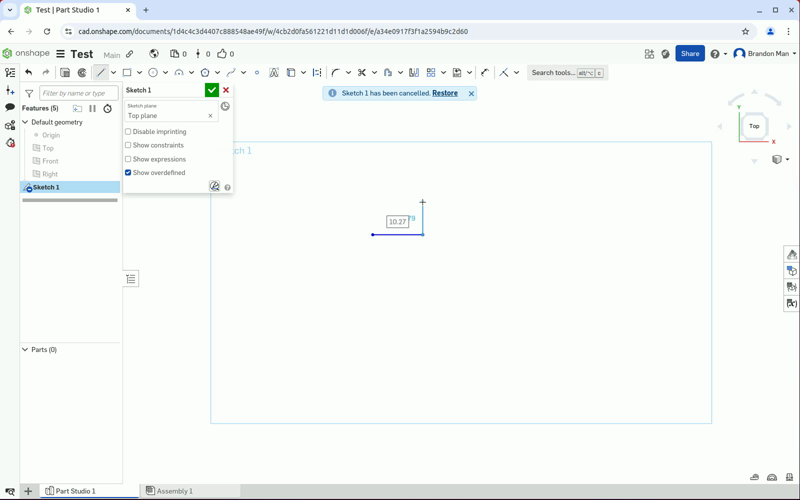
key_up(shift)
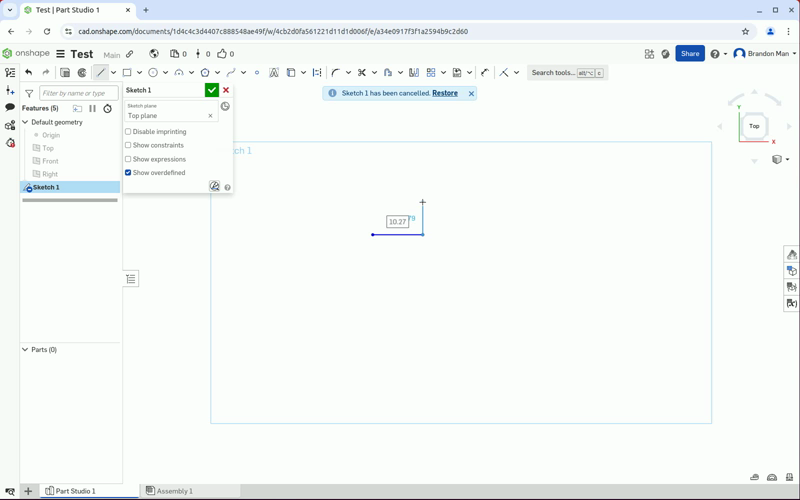
key_down(shift)
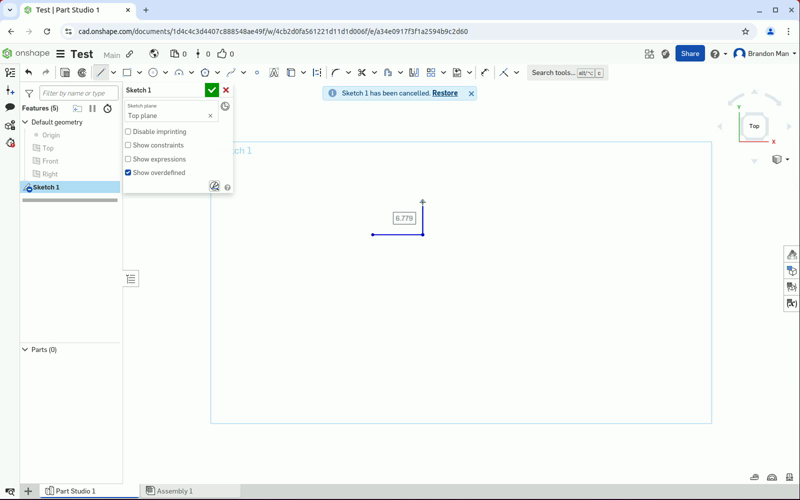
mouse_move(452, 201)
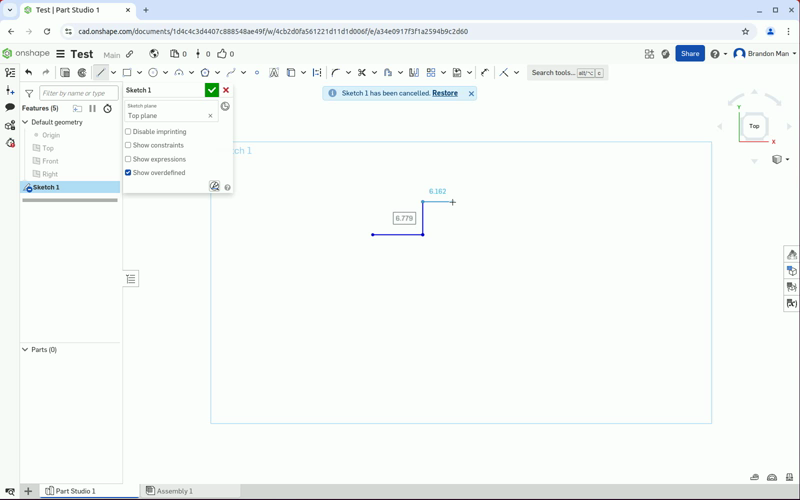
mouse_move(372, 201)
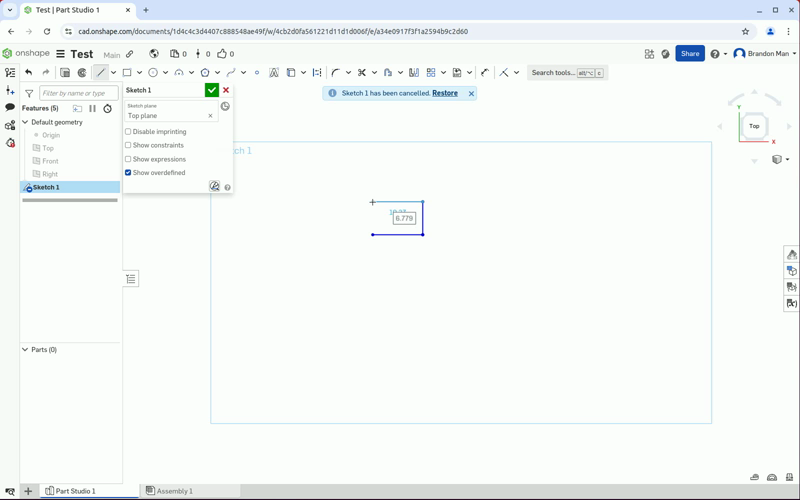
click(372, 201)
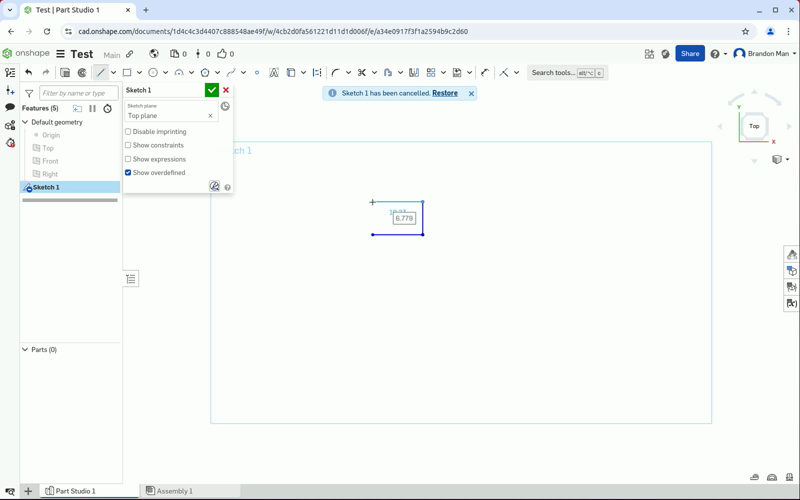
key_up(shift)
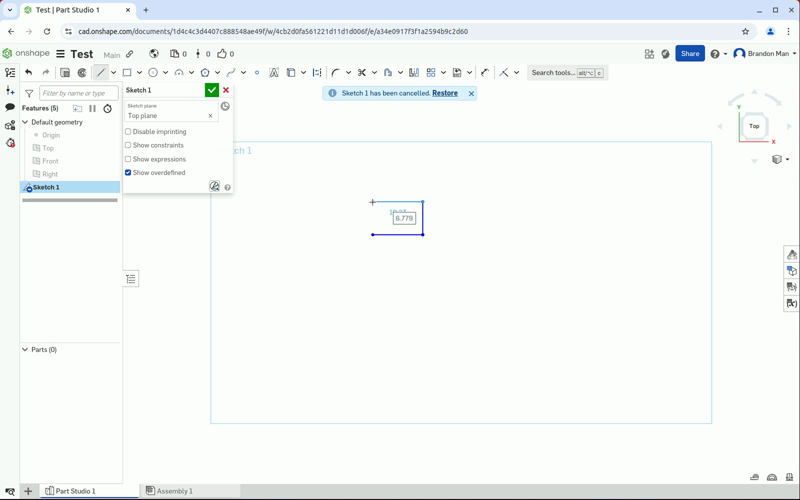
mouse_move(402, 201)
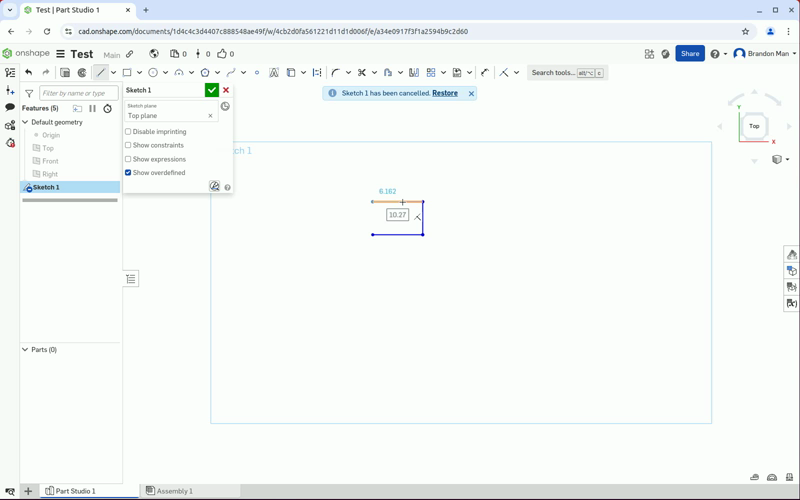
key_down(shift)
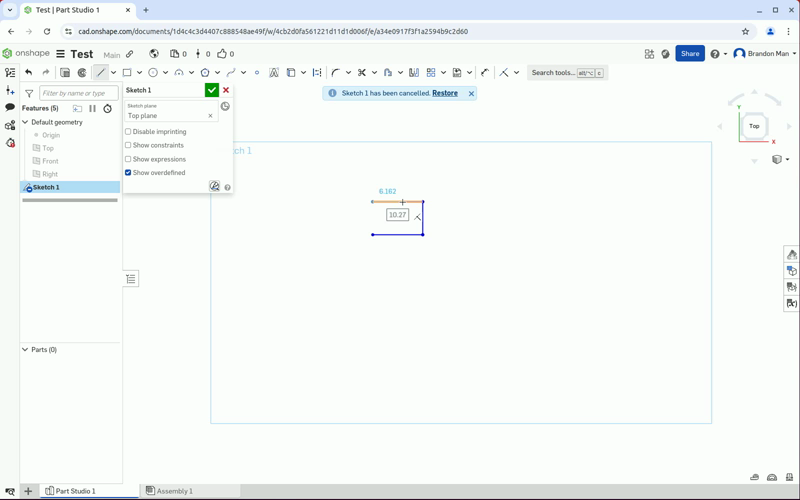
mouse_move(372, 234)
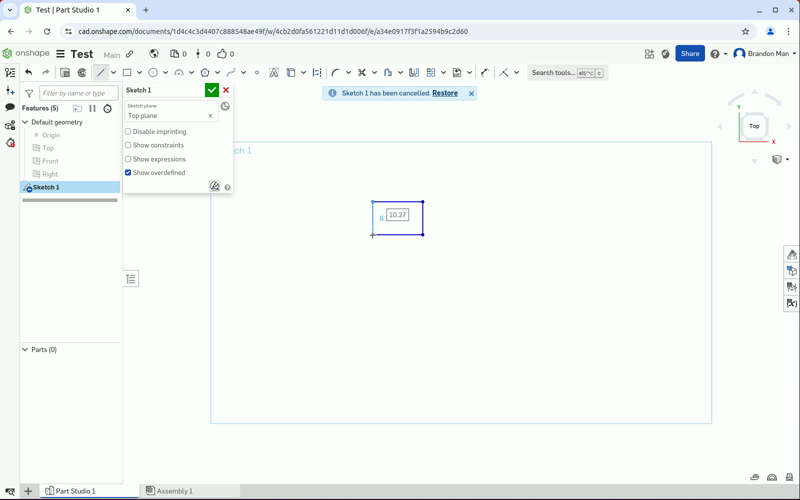
key_up(shift)
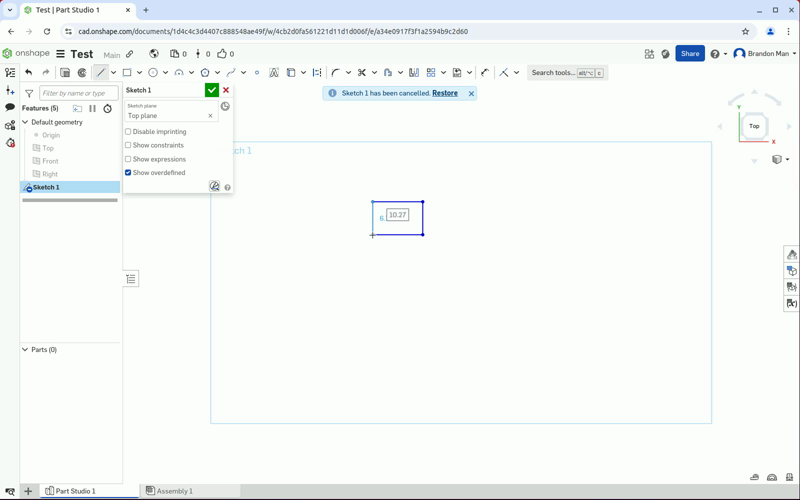
click(372, 234)
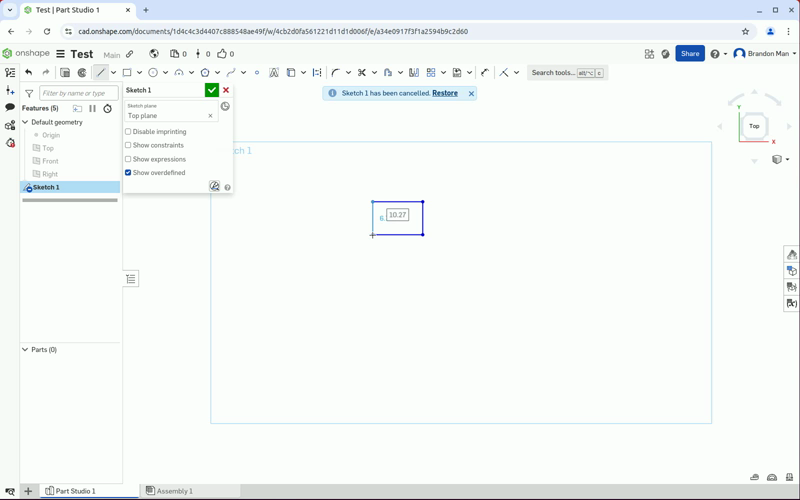
key(esc)
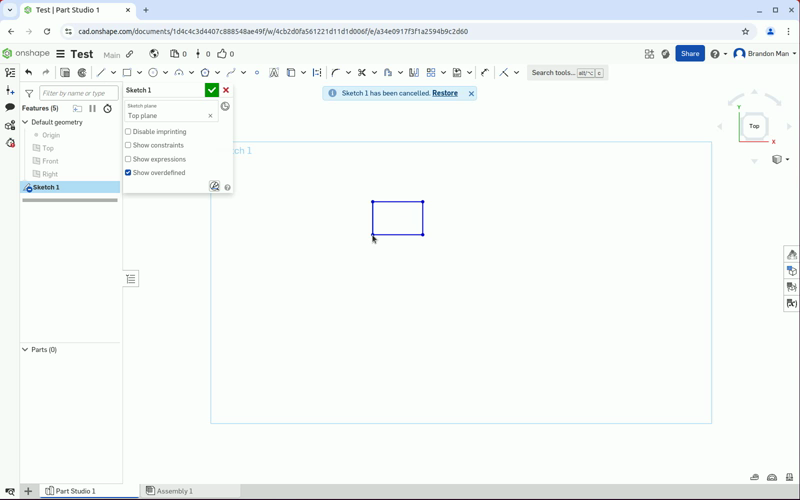
mouse_move(413, 220)
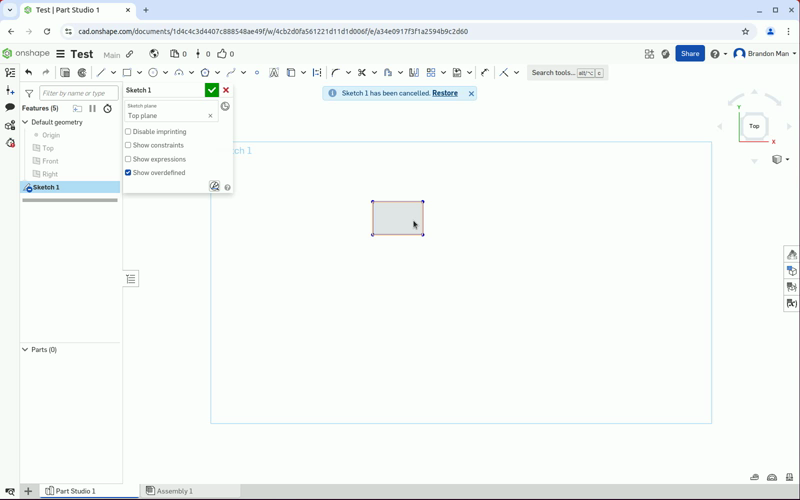
scroll(6)
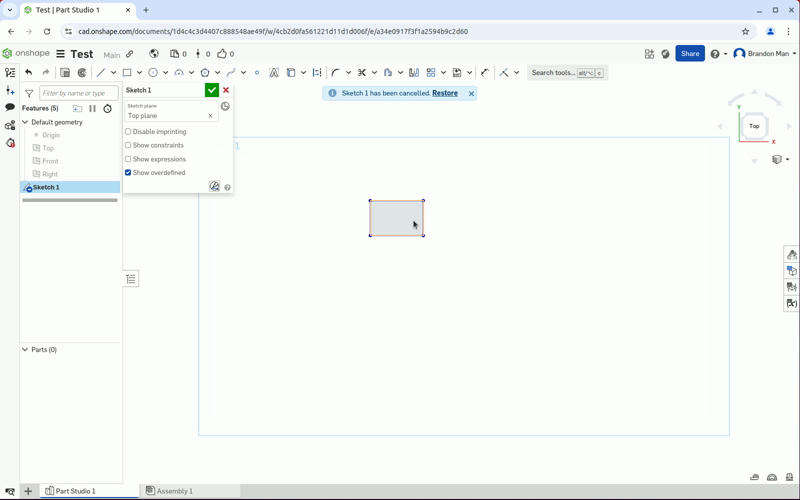
scroll(6)
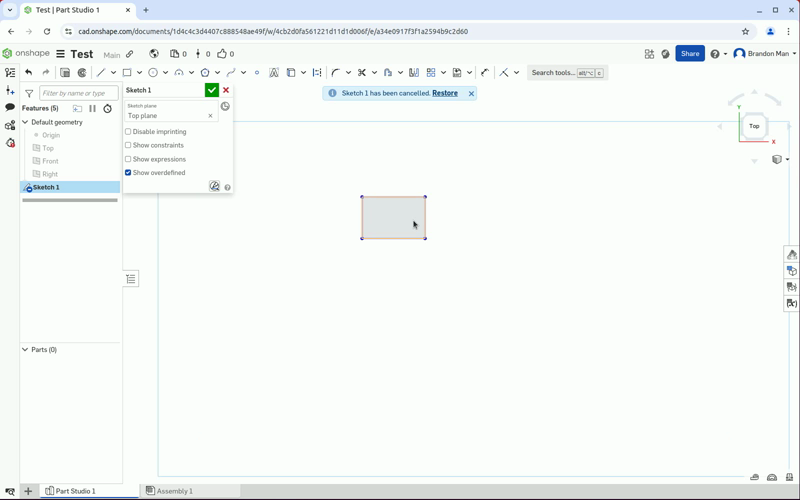
scroll(6)
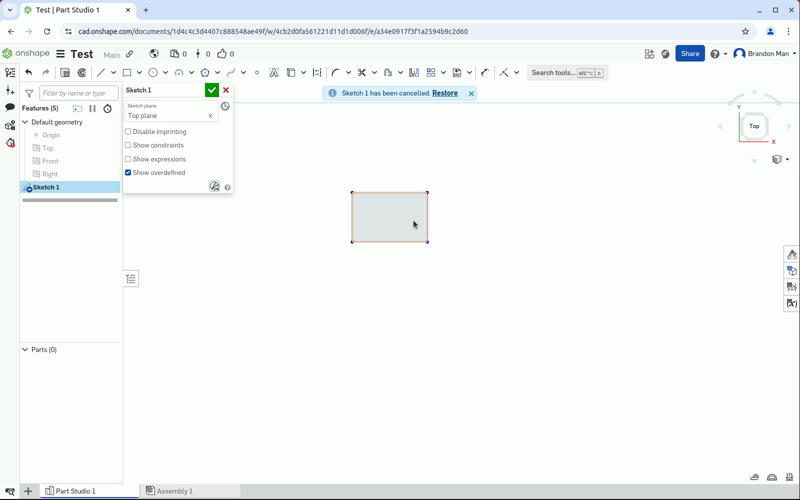
scroll(6)
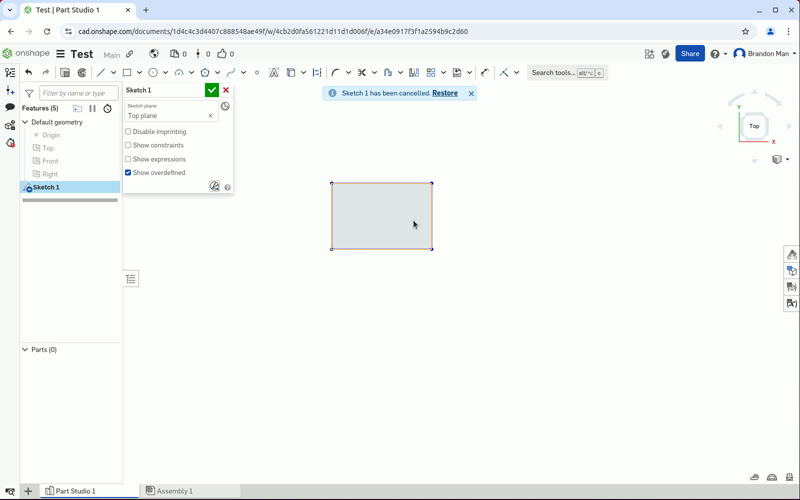
scroll(6)
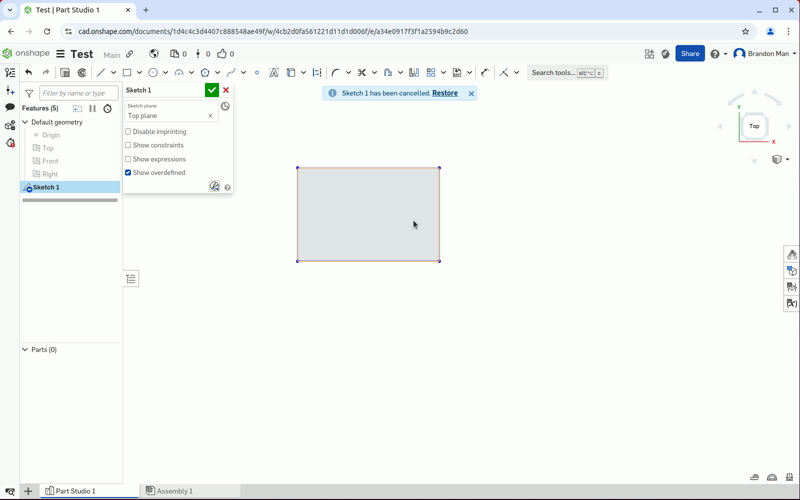
scroll(6)
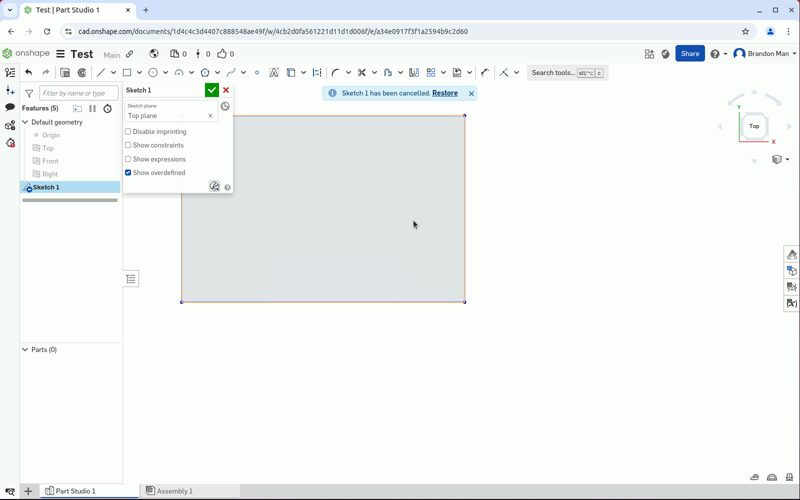
scroll(6)
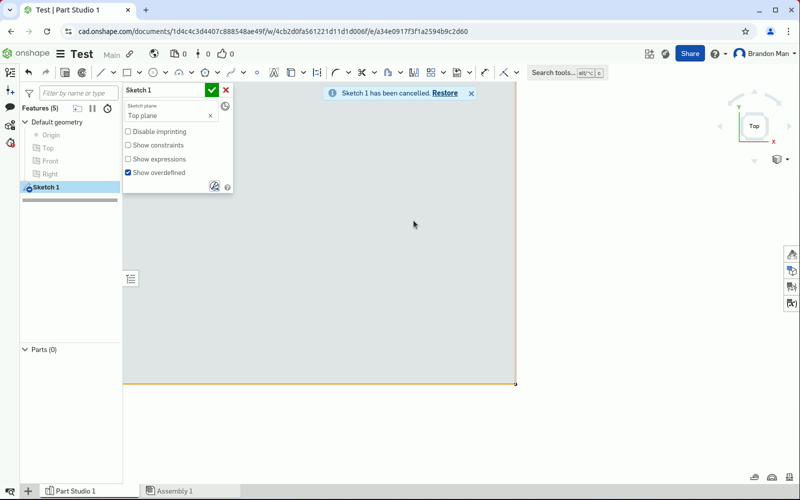
click(413, 220)
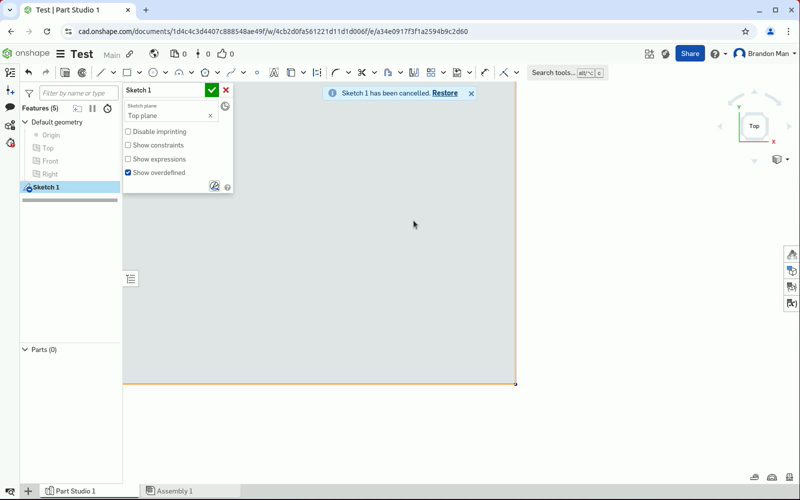
scroll(-6)
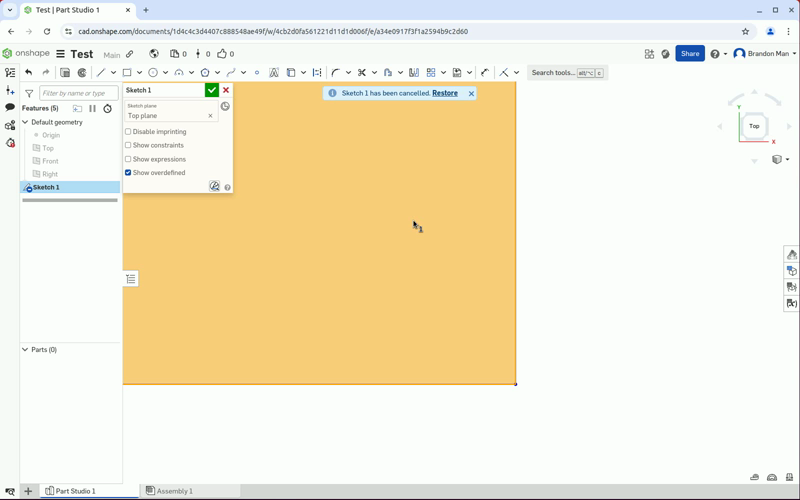
scroll(-6)
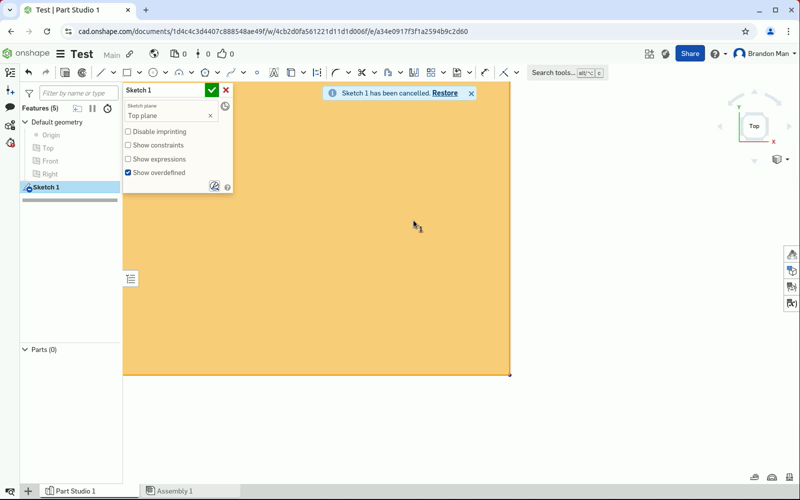
scroll(-6)
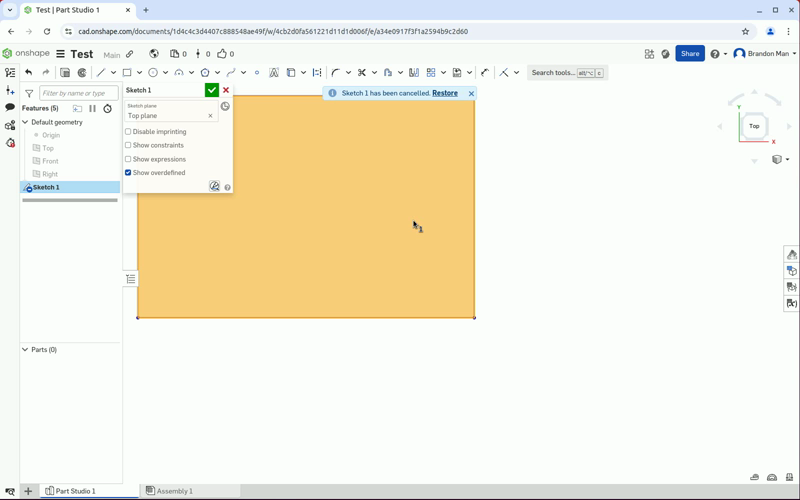
scroll(-6)
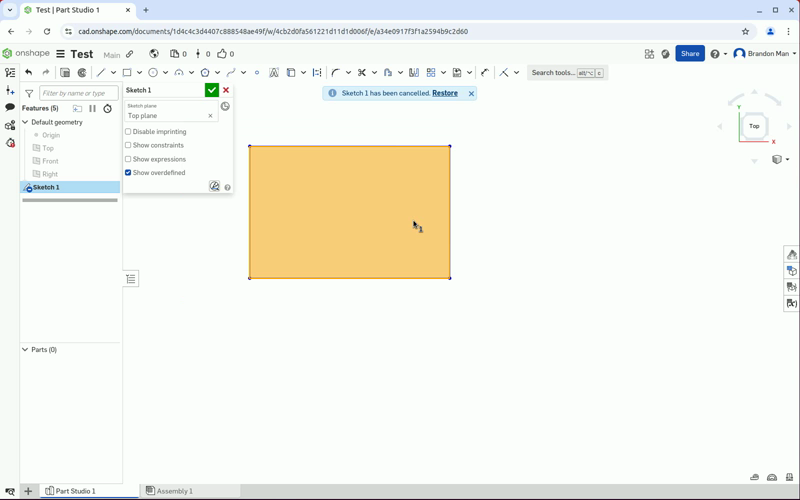
scroll(-6)
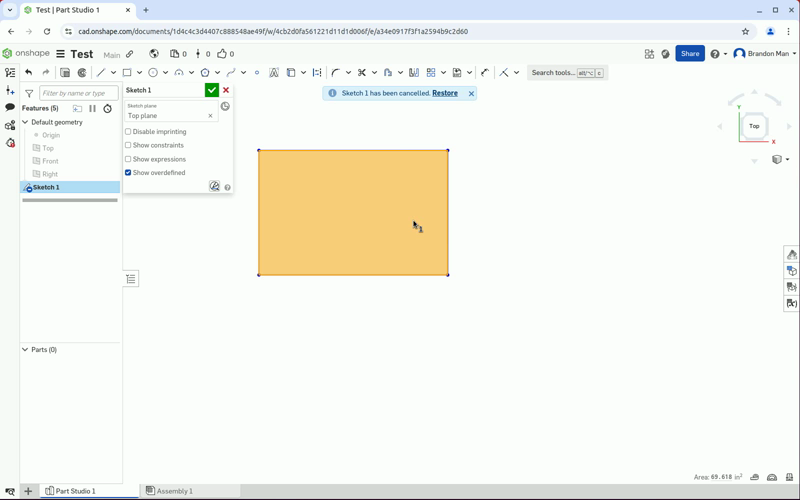
scroll(-6)
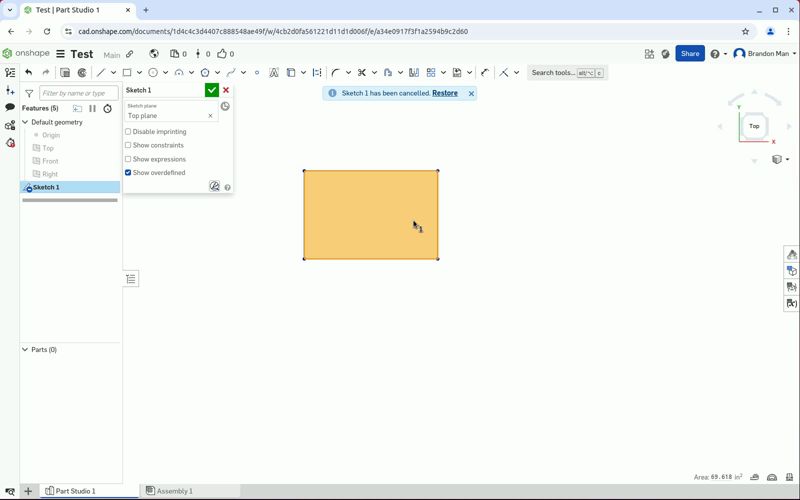
scroll(-6)
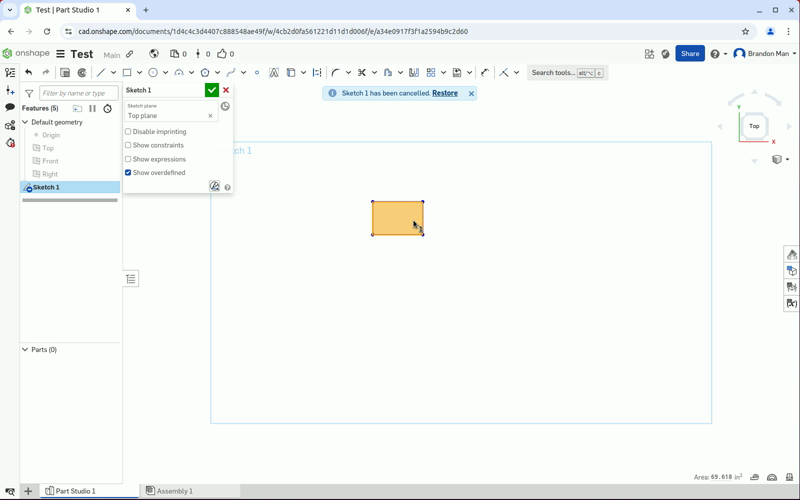
mouse_move(73, 352)
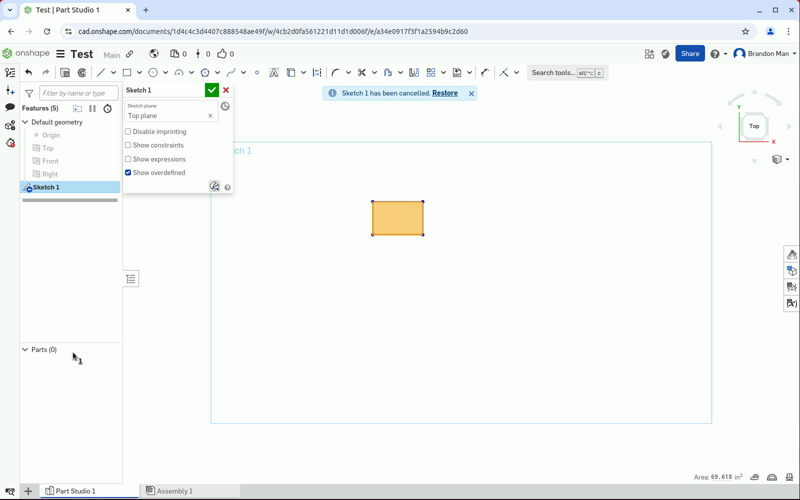
key(shift+y)
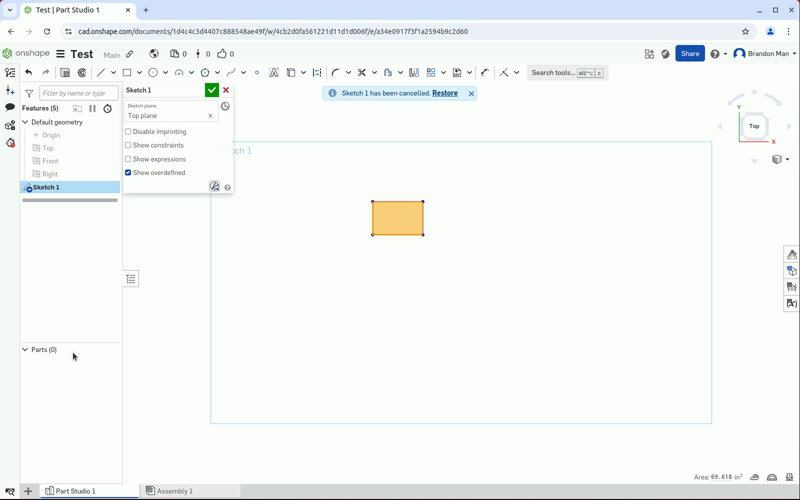
key(shift+e)
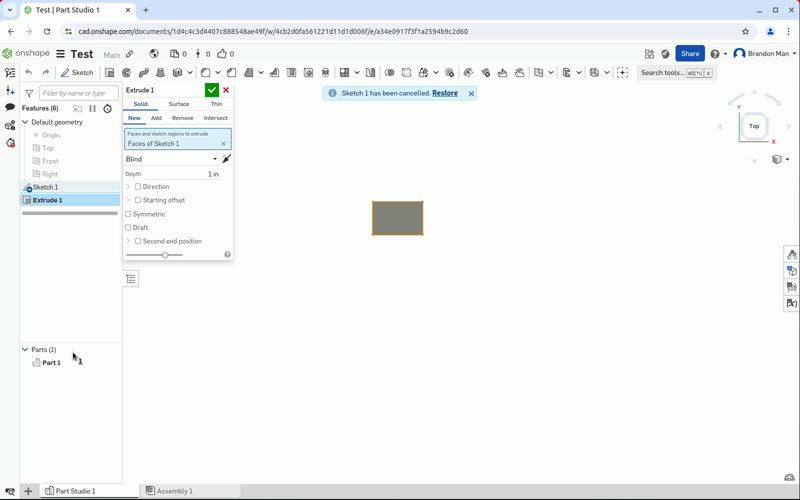
mouse_move(143, 106)
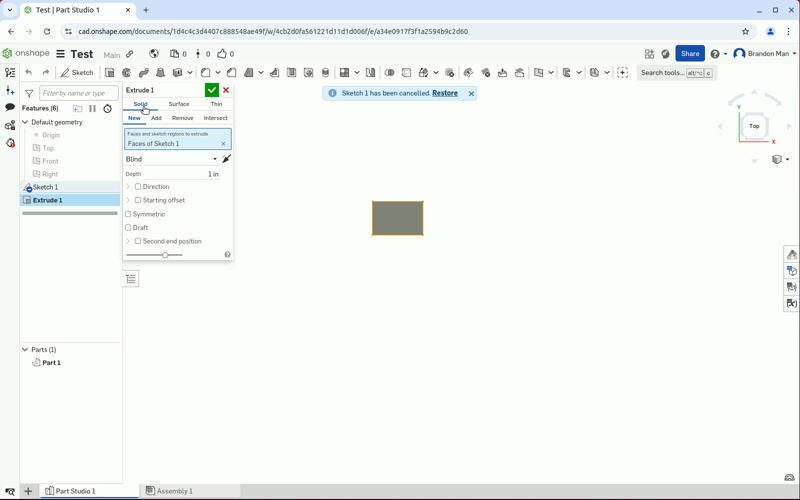
click(143, 106)
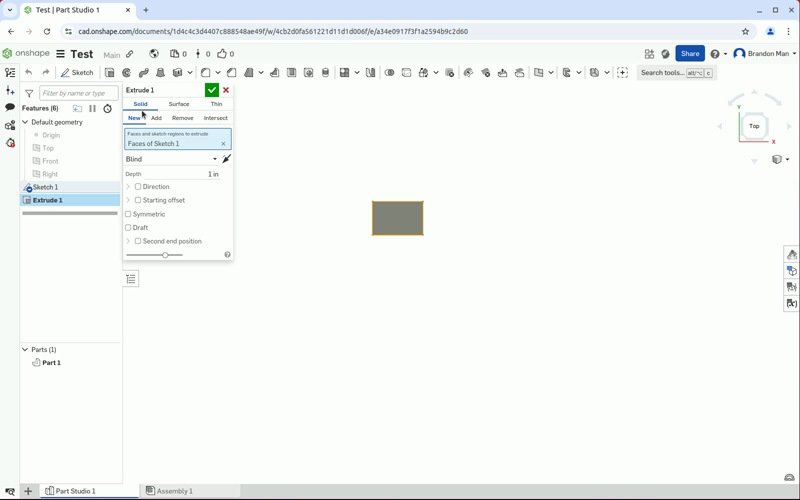
mouse_move(137, 120)
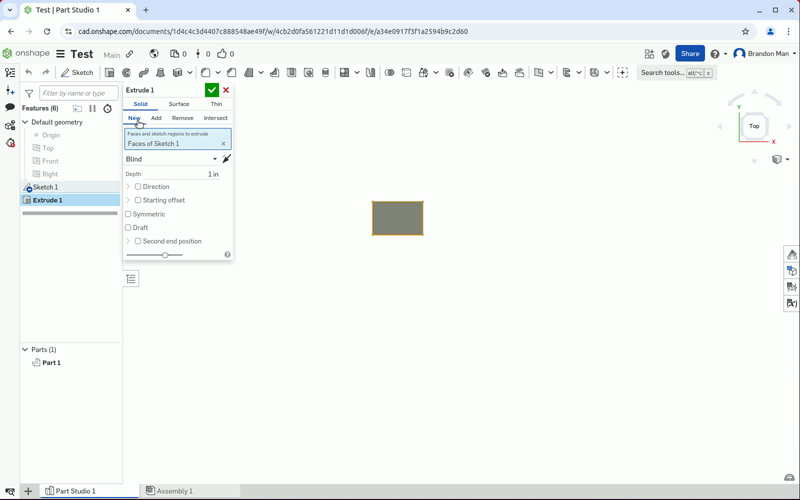
click(137, 120)
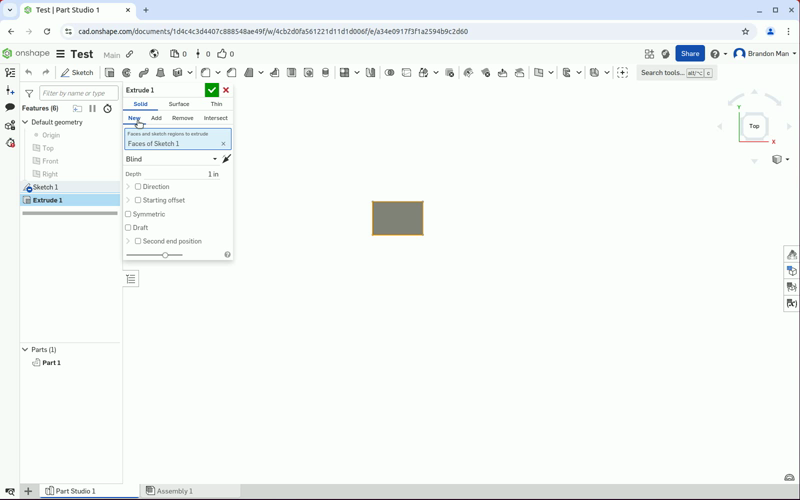
key(tab, 4)
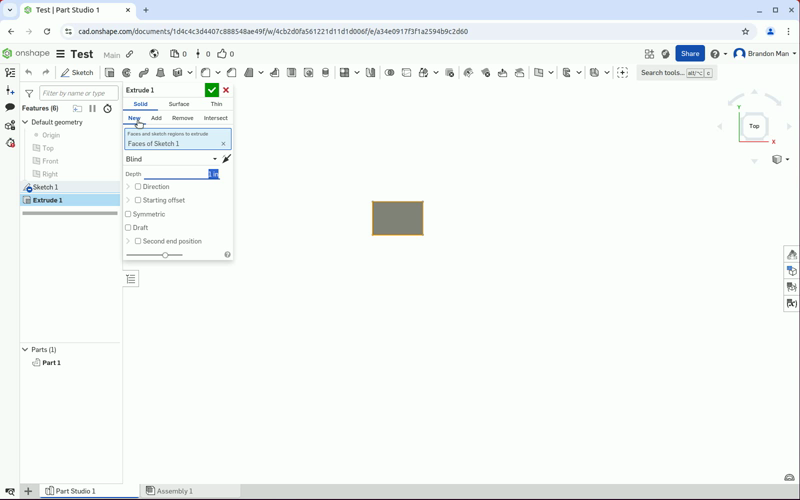
text(20.701)
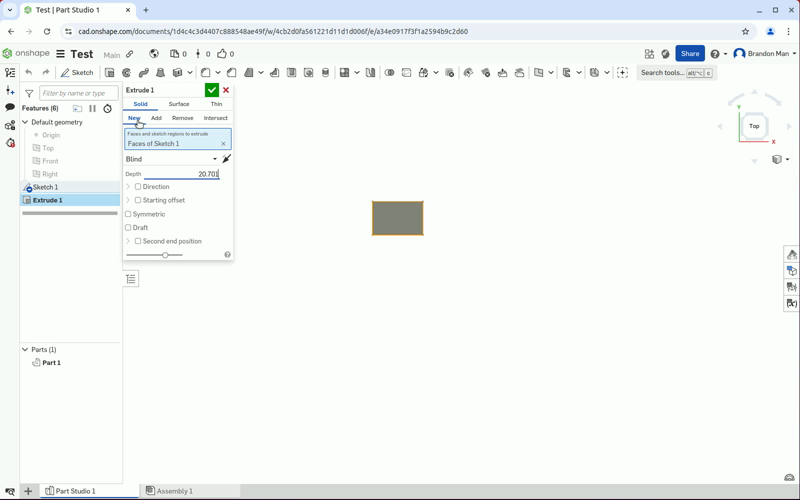
key(enter)
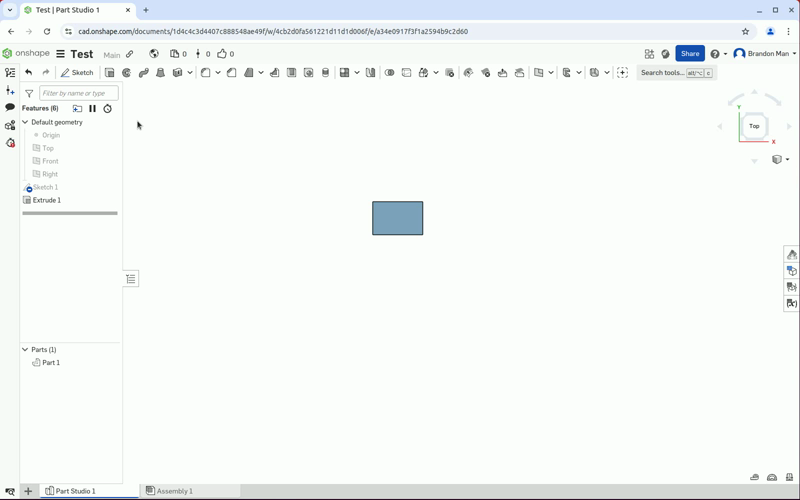
key(shift+h)
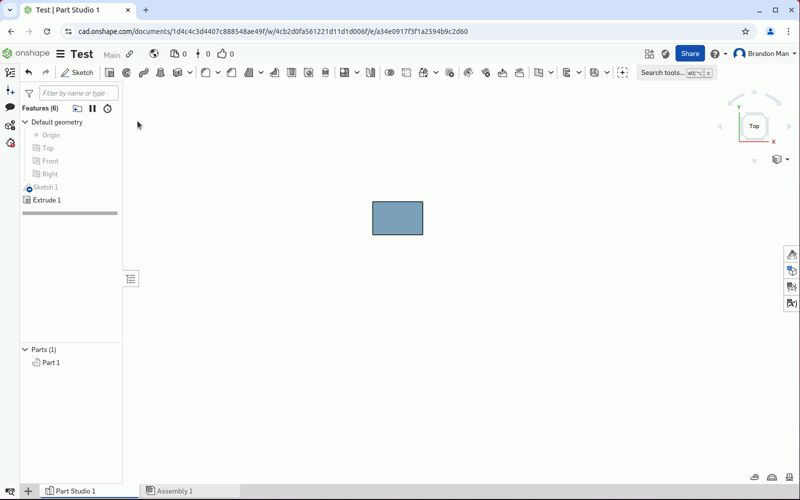
key(shift+h)
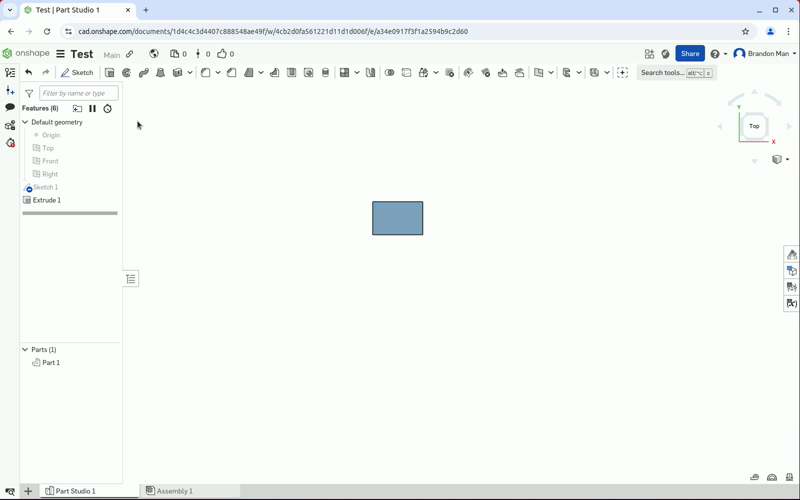
mouse_move(73, 189)
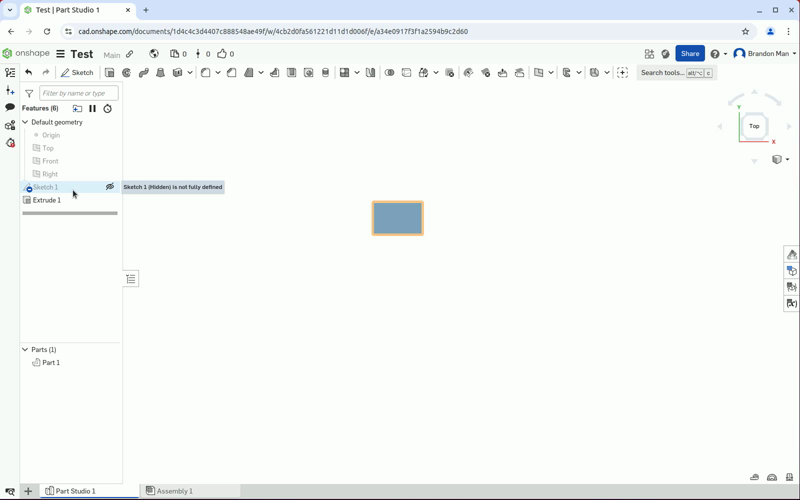
click(73, 189)
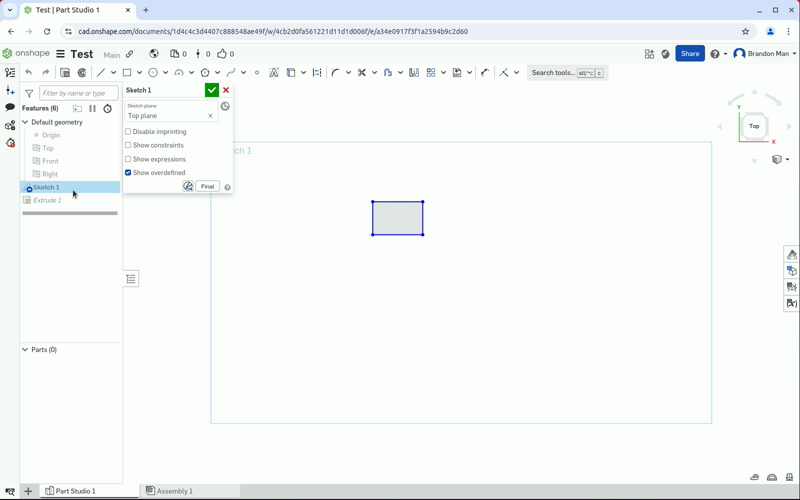
mouse_move(229, 92)
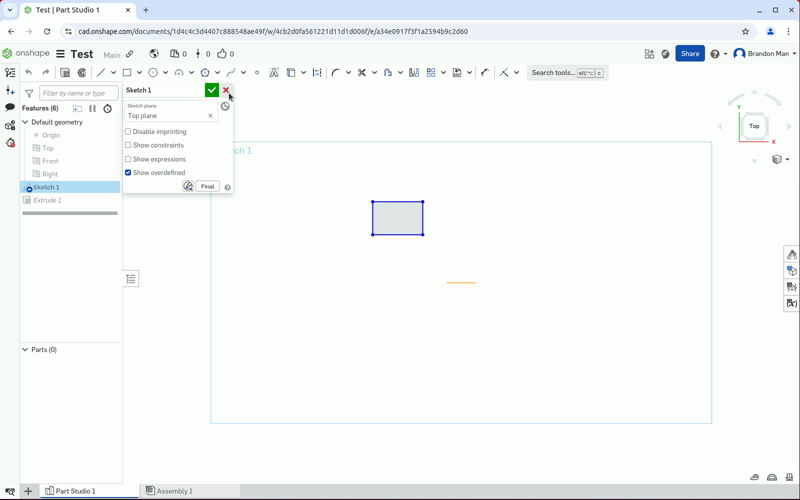
click(229, 92)
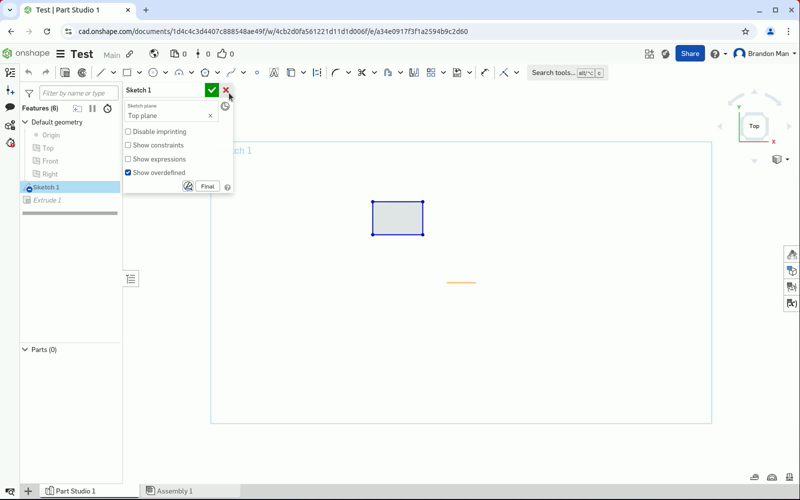
key(shift+s)
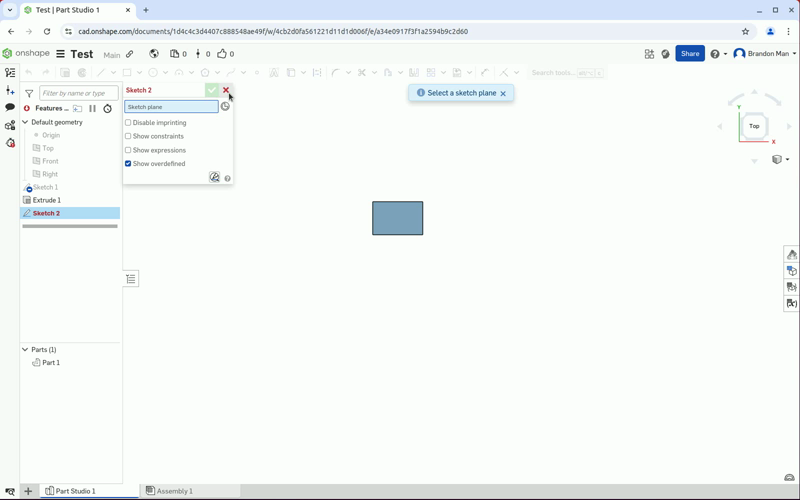
mouse_move(73, 150)
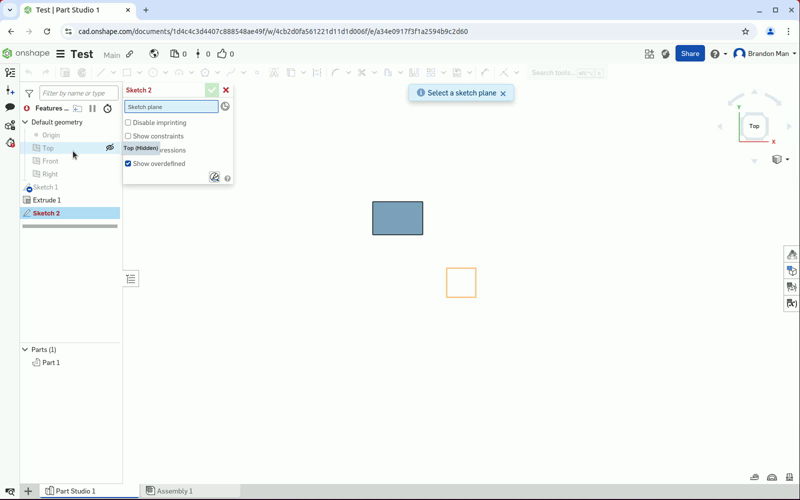
click(73, 150)
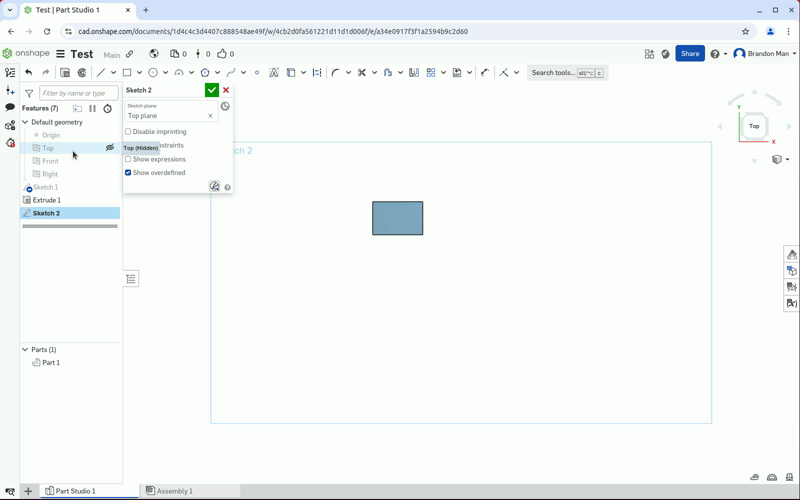
mouse_move(73, 352)
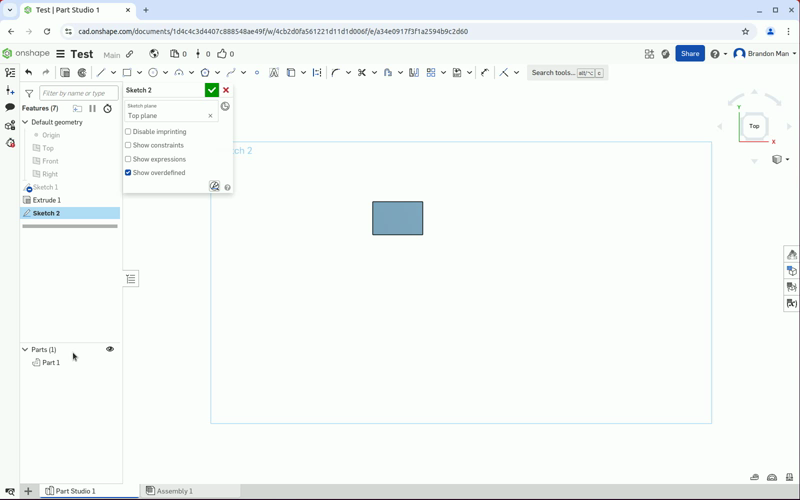
key(y)
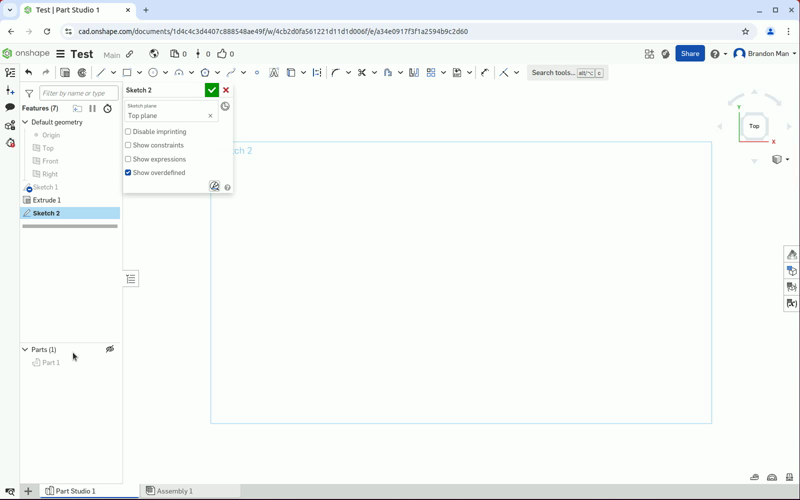
key(l)
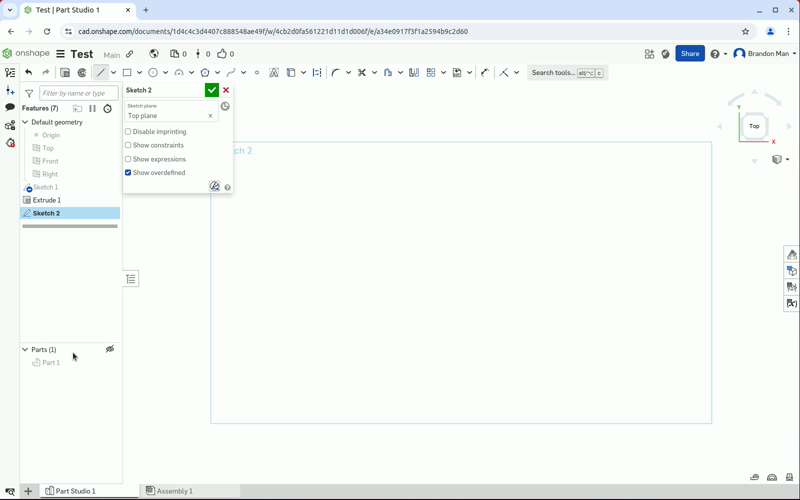
key_down(shift)
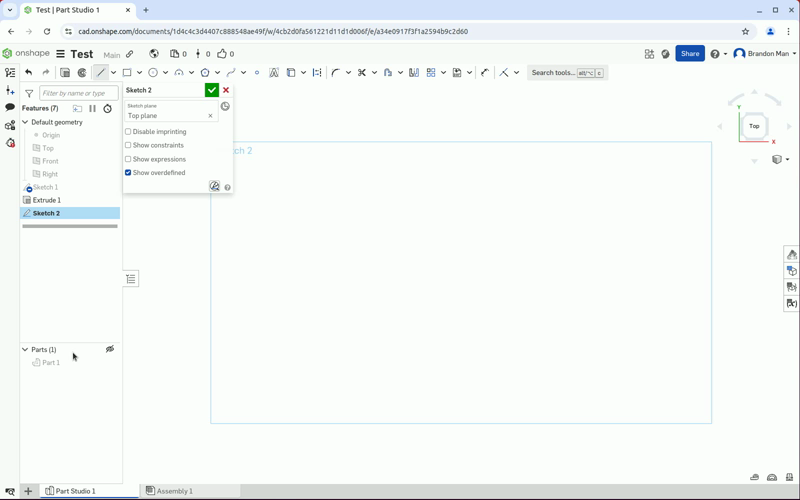
mouse_move(348, 352)
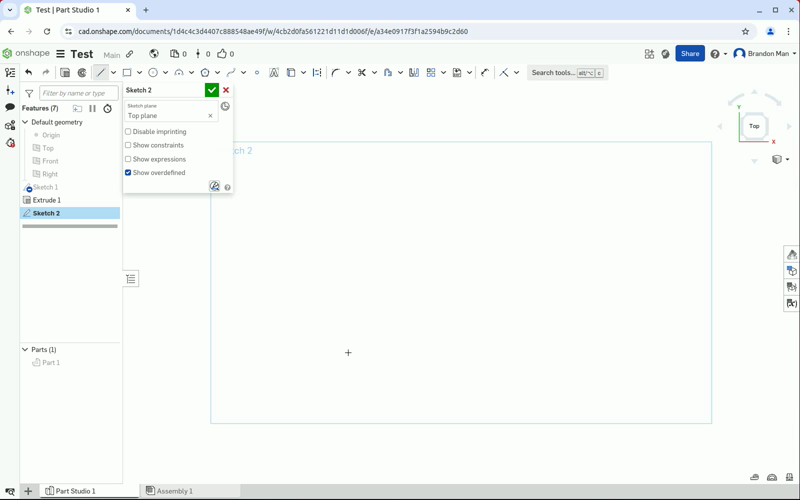
click(348, 352)
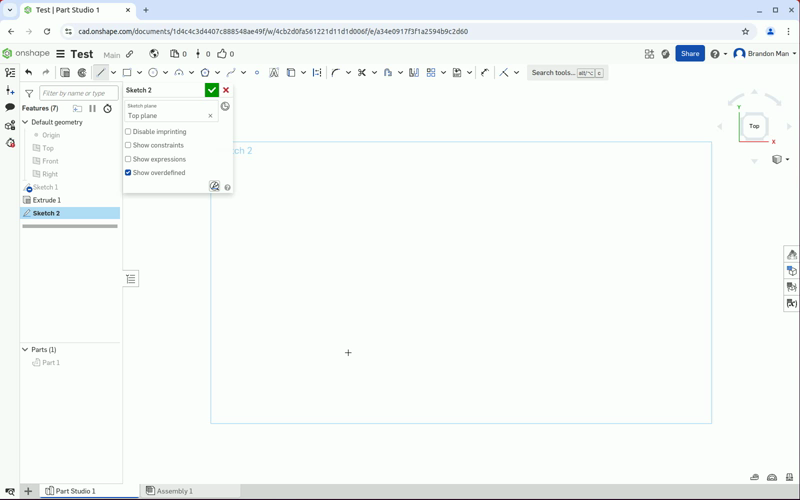
key_up(shift)
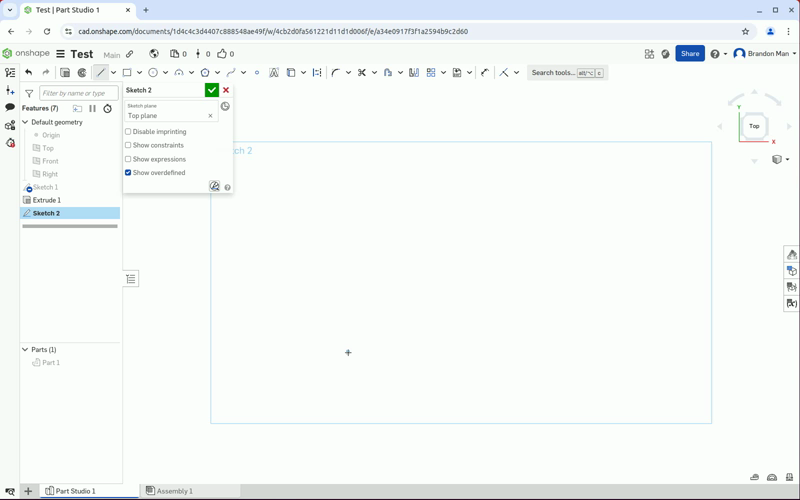
key_down(shift)
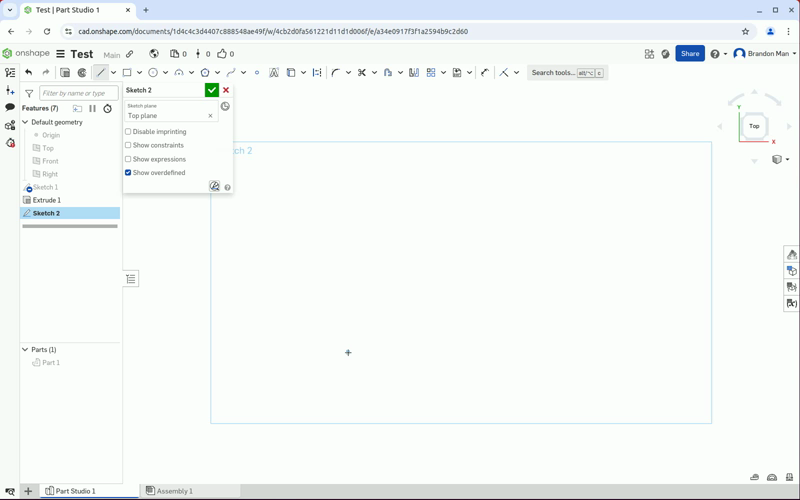
mouse_move(378, 352)
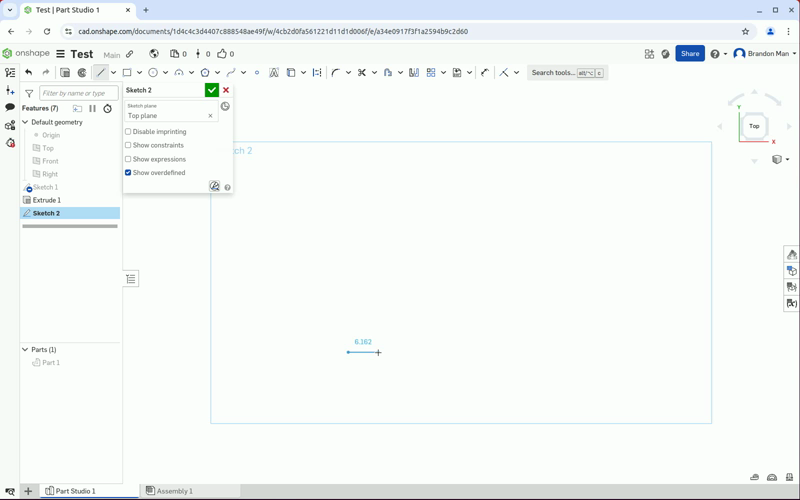
mouse_move(398, 352)
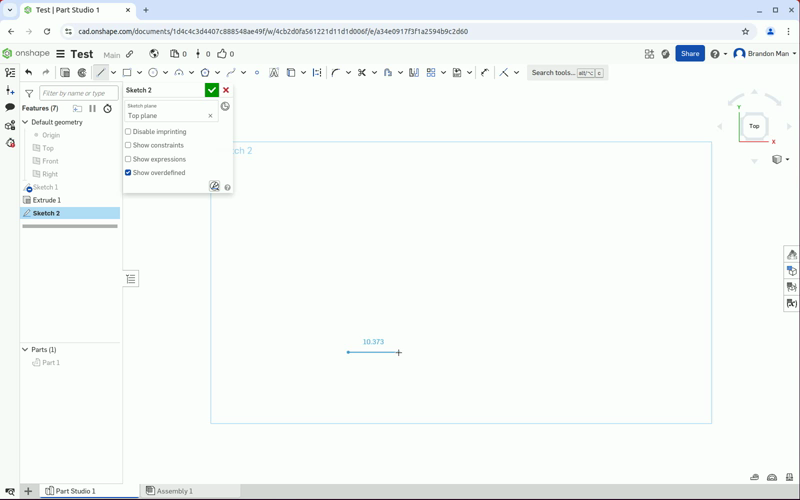
click(398, 352)
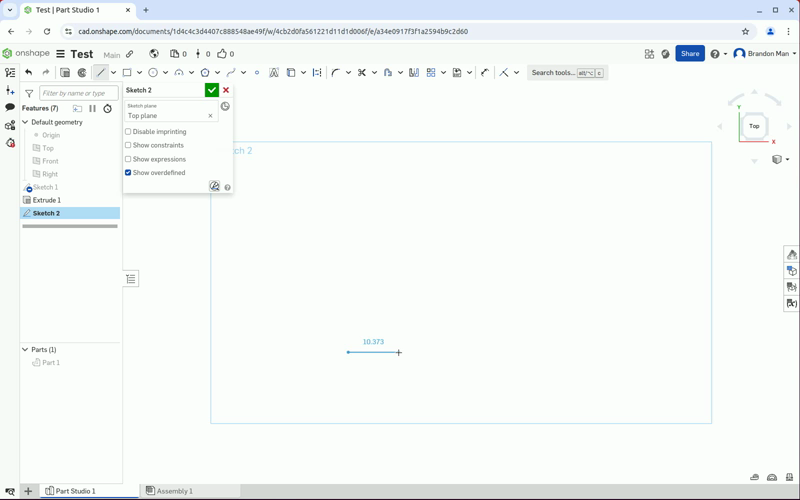
key_up(shift)
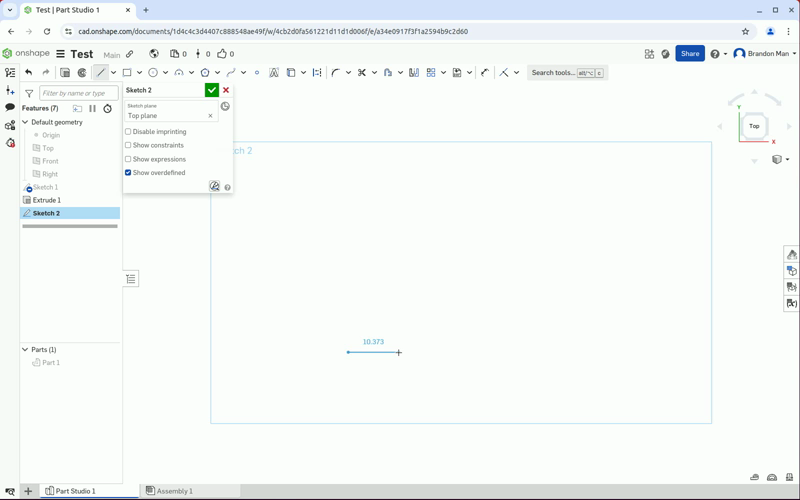
key_down(shift)
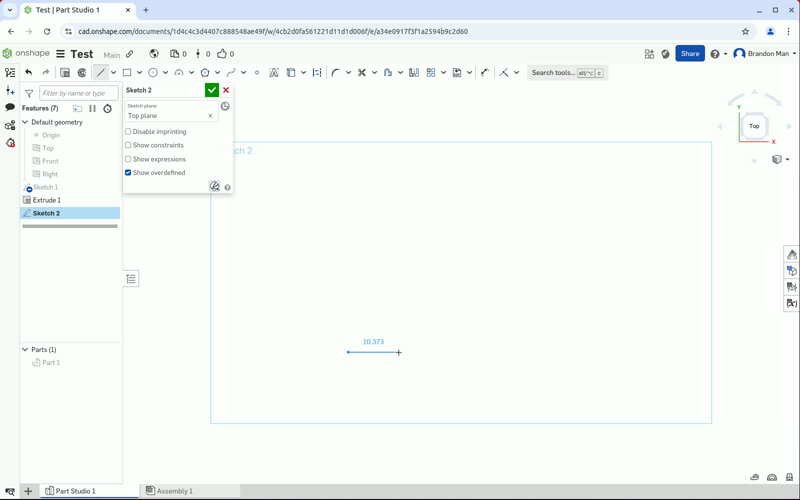
mouse_move(428, 352)
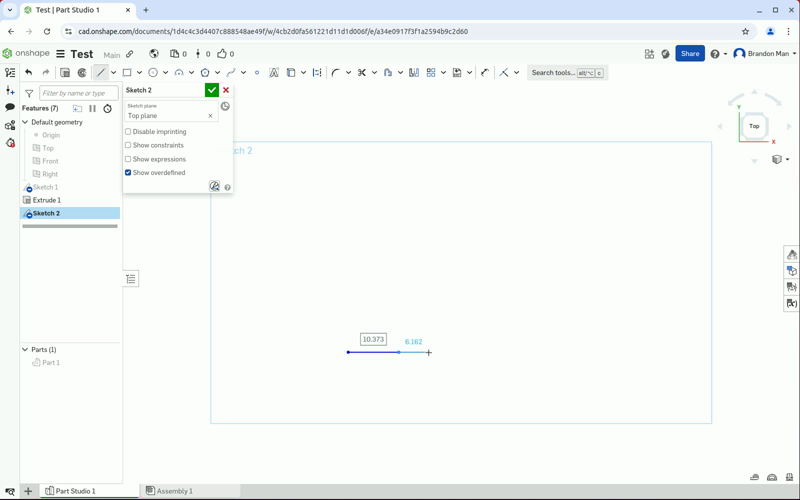
mouse_move(398, 317)
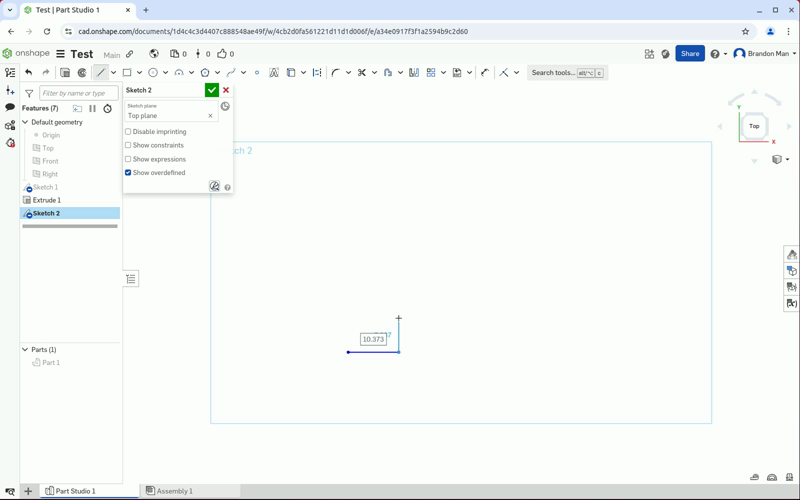
click(398, 317)
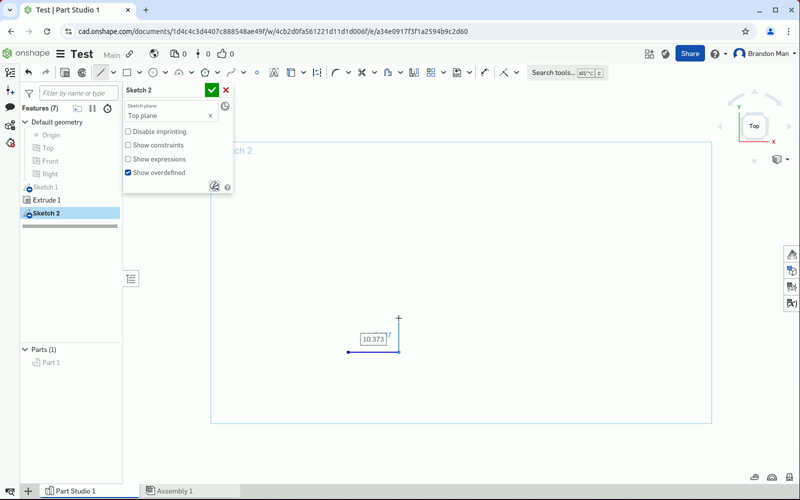
key_up(shift)
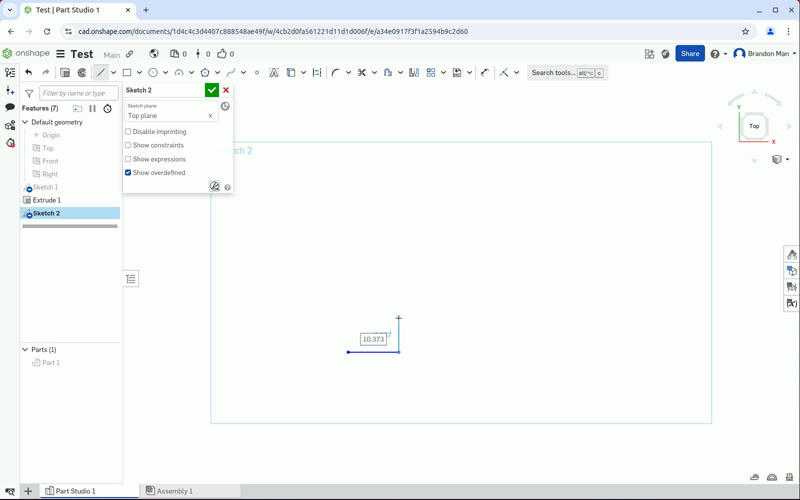
key_down(shift)
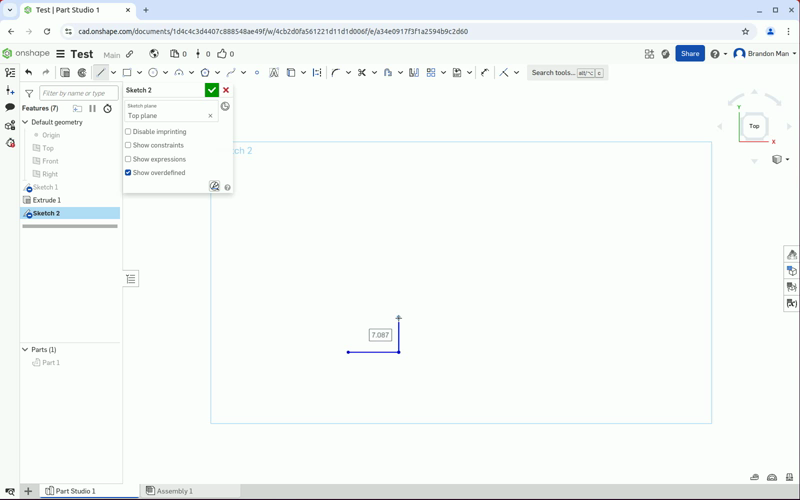
mouse_move(428, 317)
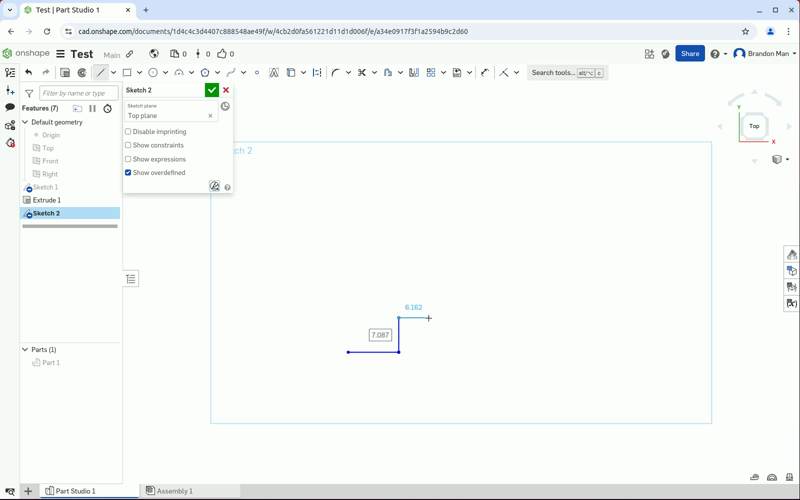
mouse_move(373, 290)
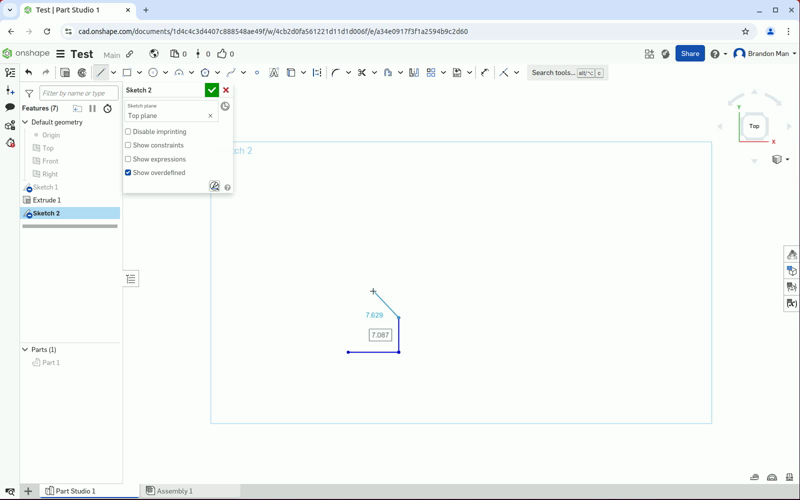
click(373, 290)
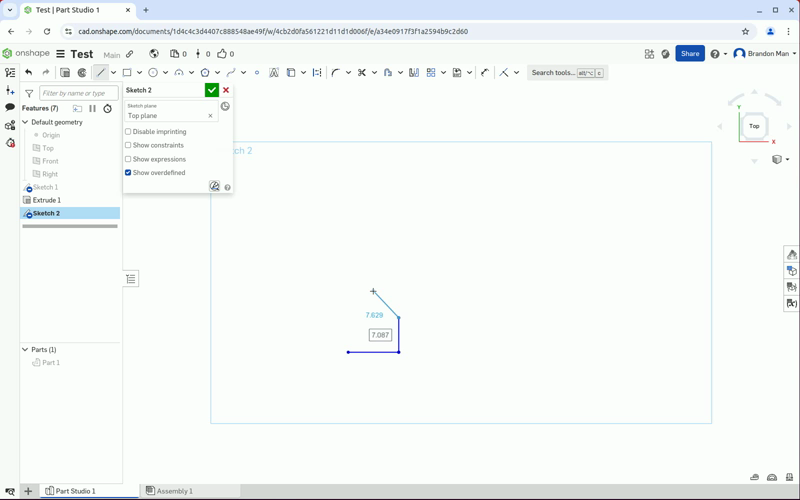
key_up(shift)
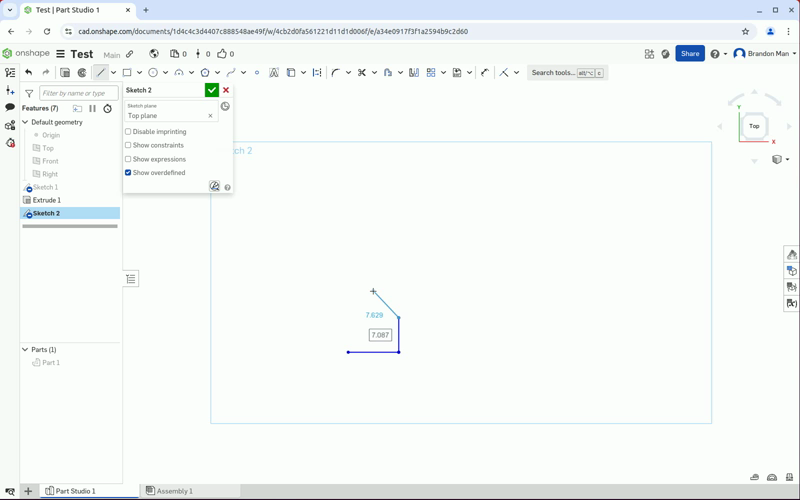
key_down(shift)
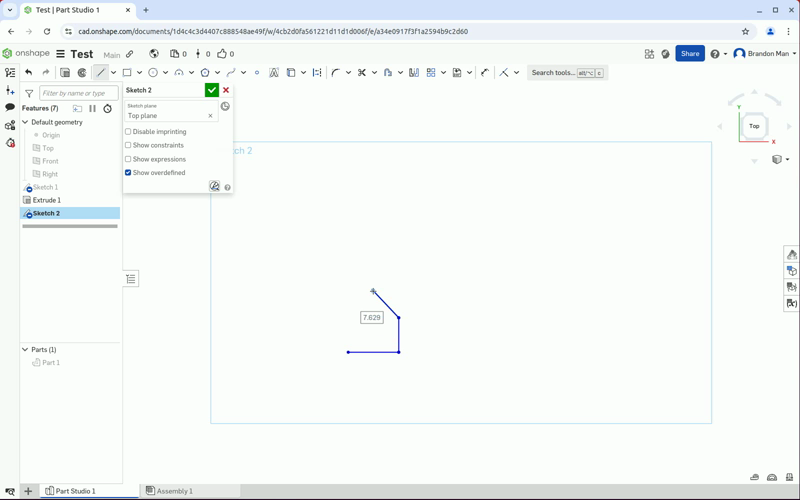
mouse_move(403, 290)
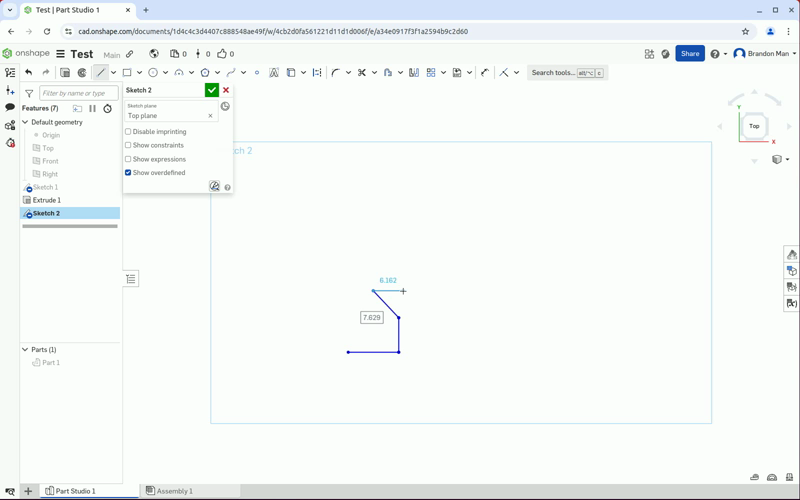
mouse_move(348, 317)
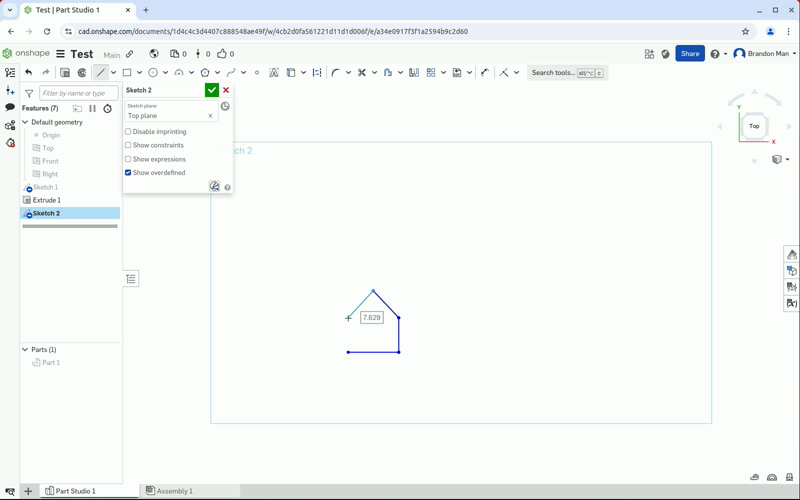
click(348, 317)
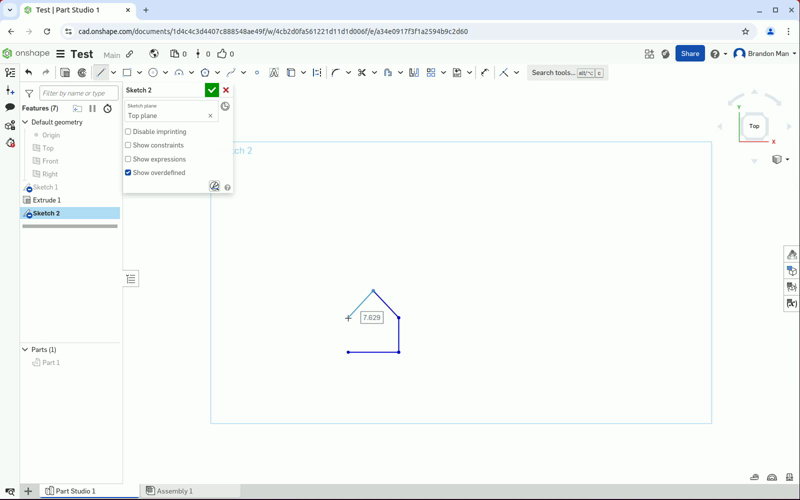
key_up(shift)
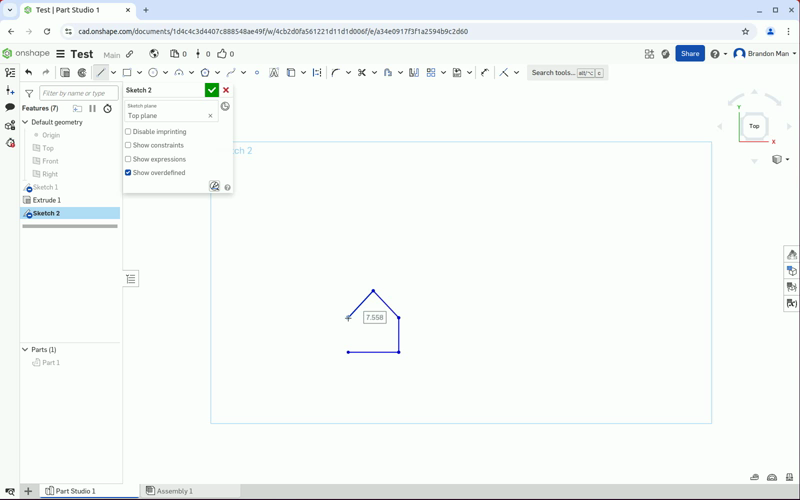
mouse_move(378, 317)
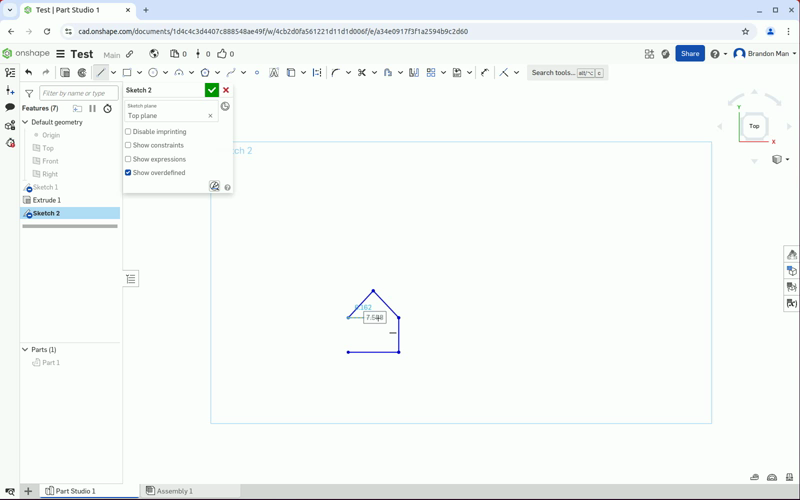
key_down(shift)
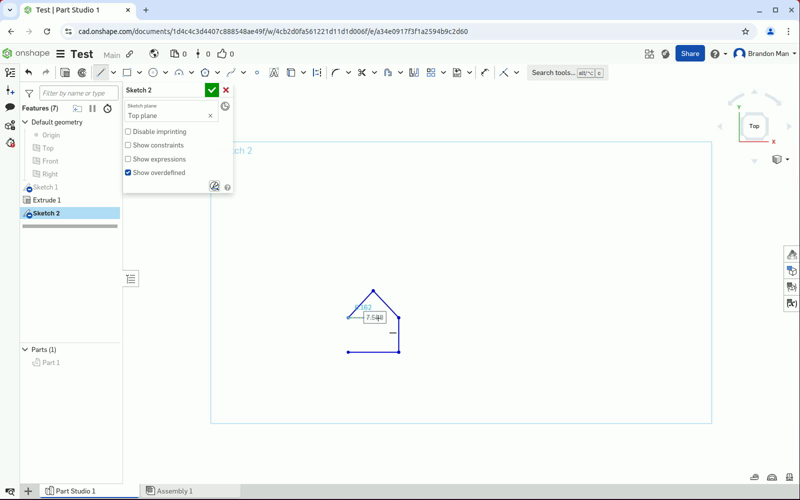
mouse_move(348, 352)
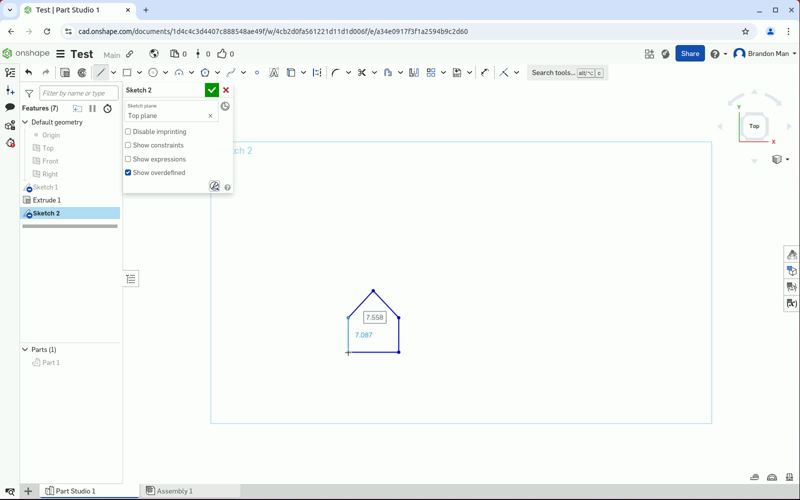
key_up(shift)
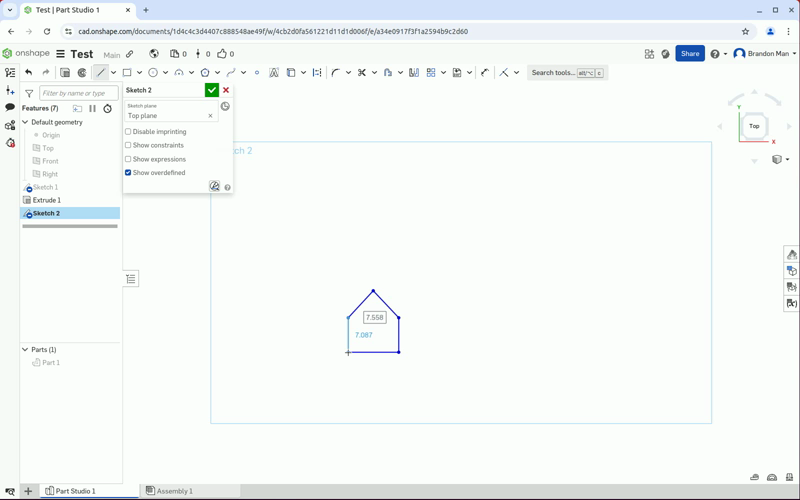
click(348, 352)
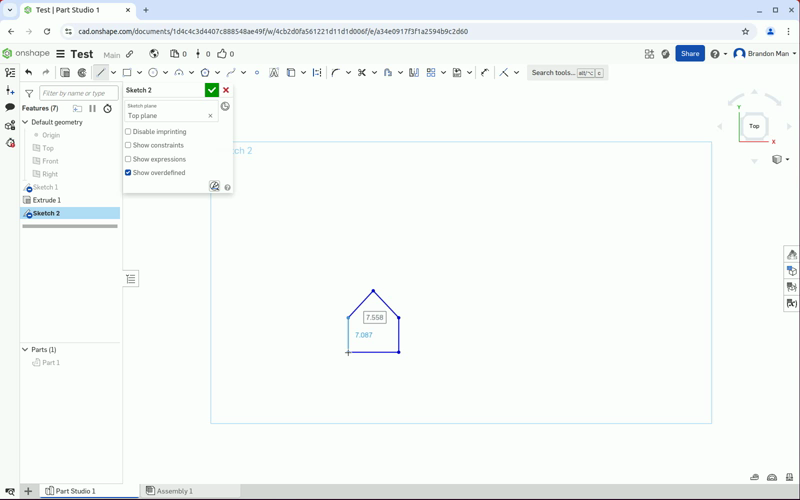
key(esc)
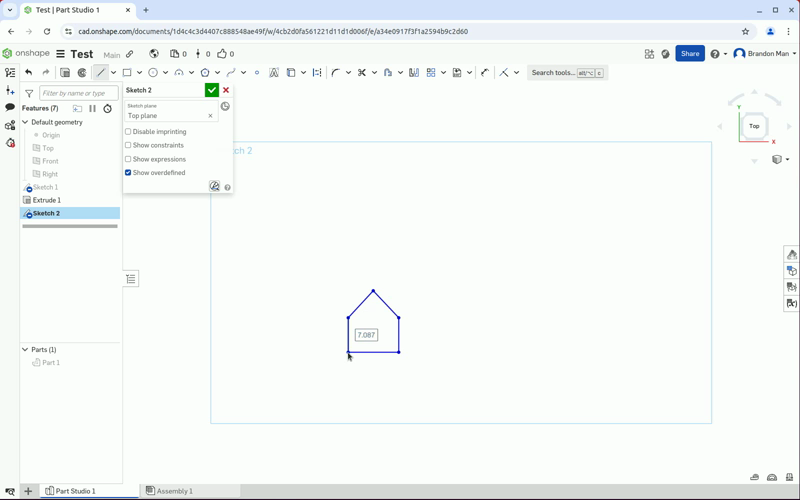
mouse_move(378, 321)
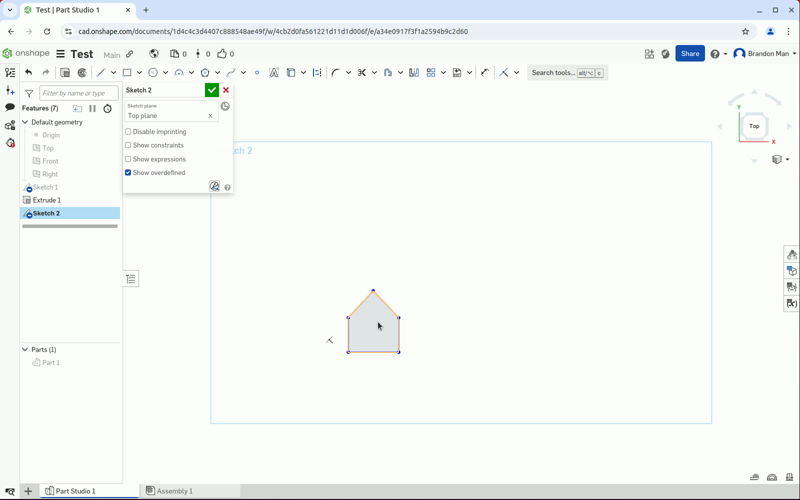
click(378, 321)
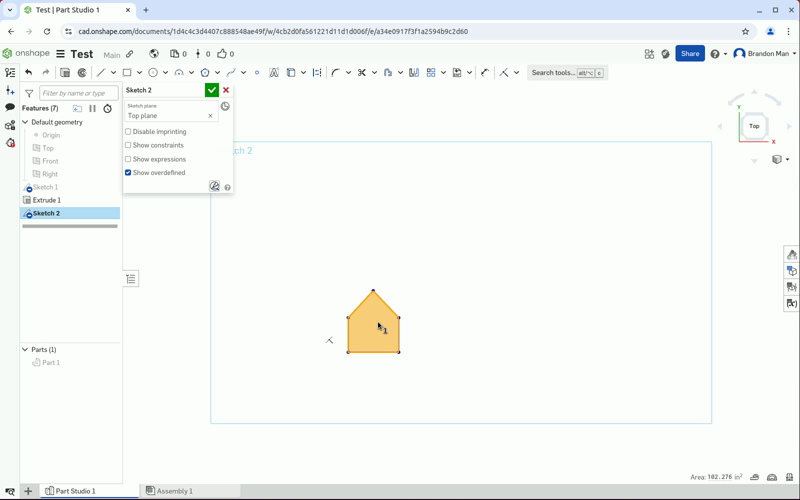
mouse_move(73, 352)
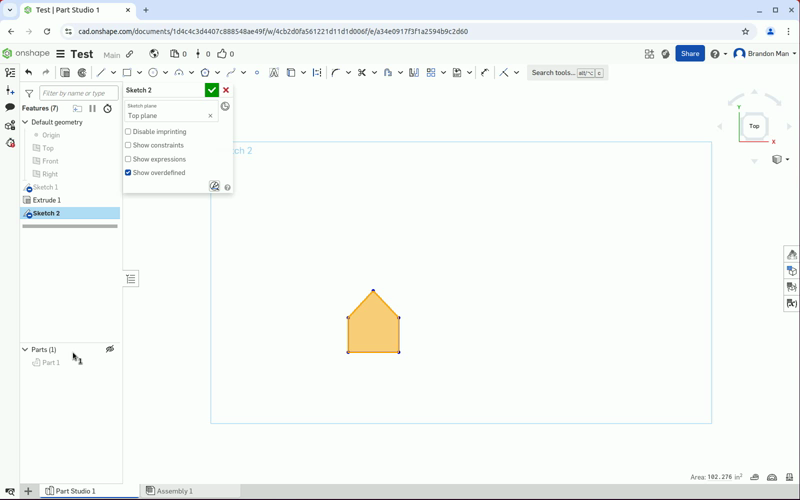
key(shift+y)
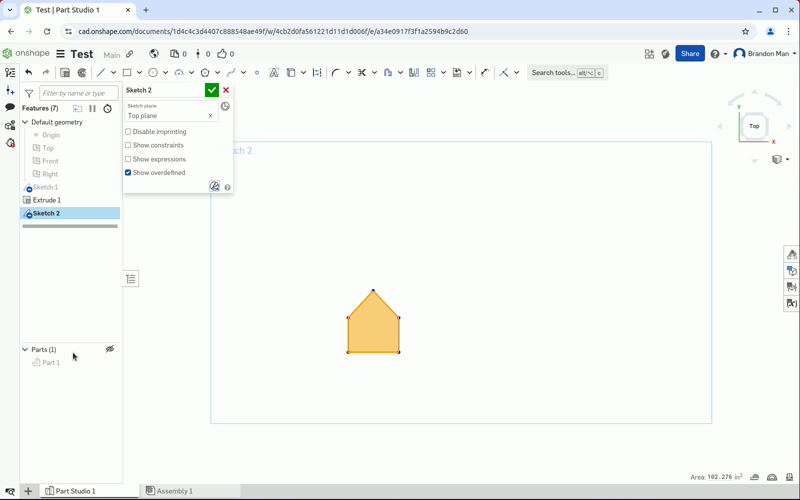
key(shift+e)
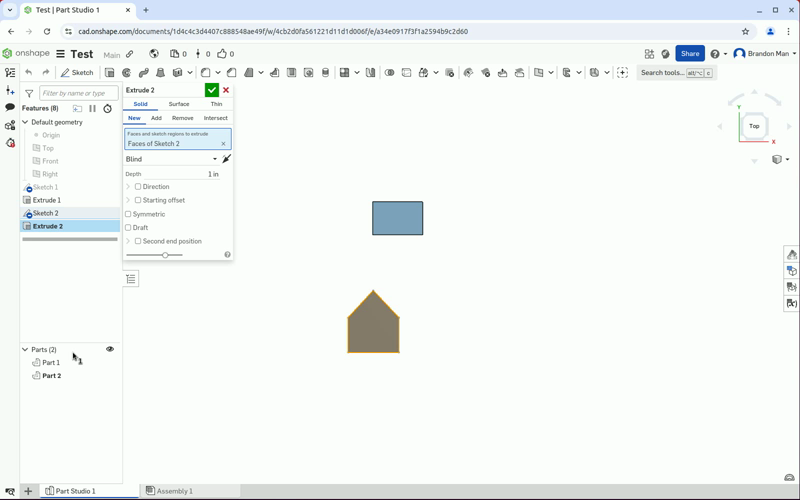
mouse_move(143, 106)
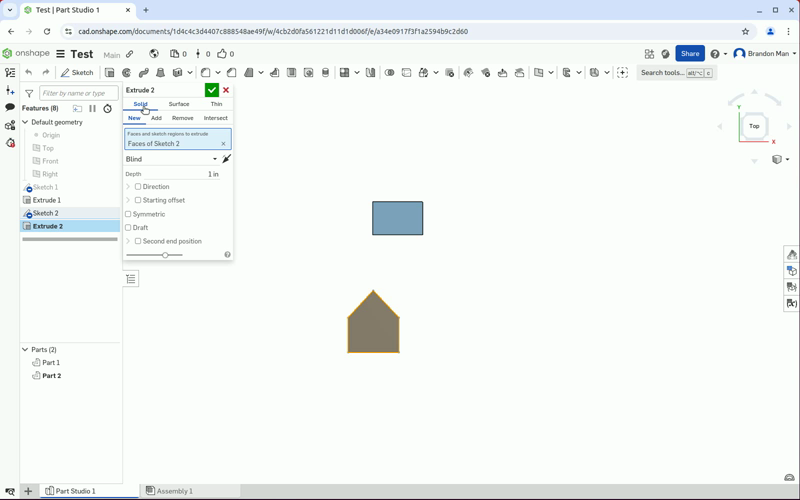
click(143, 106)
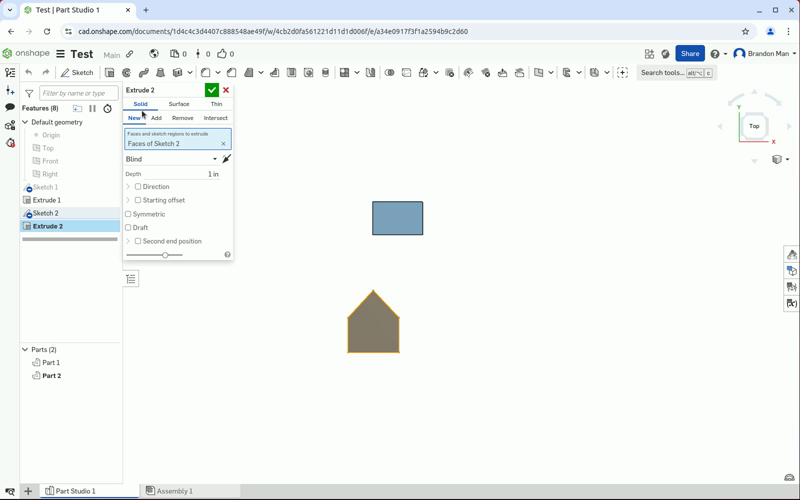
mouse_move(137, 120)
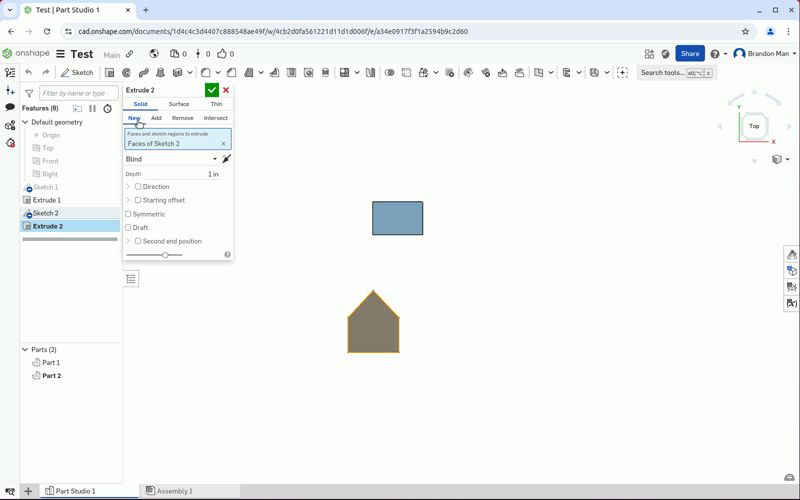
click(137, 120)
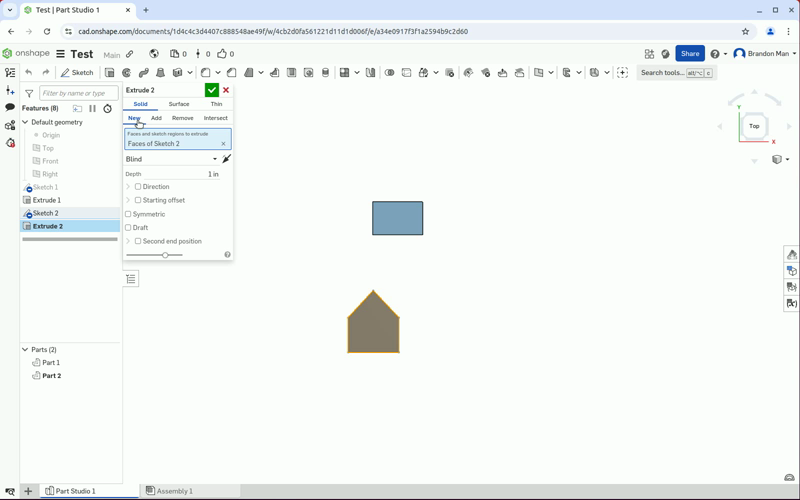
key(tab, 4)
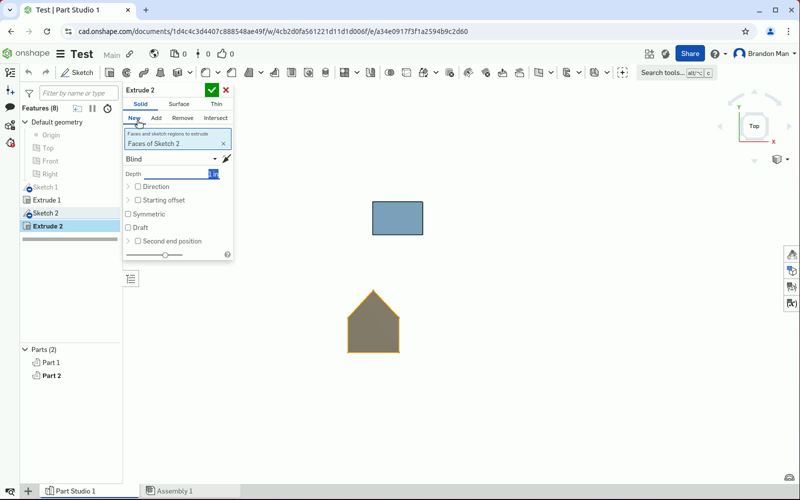
text(20.701)
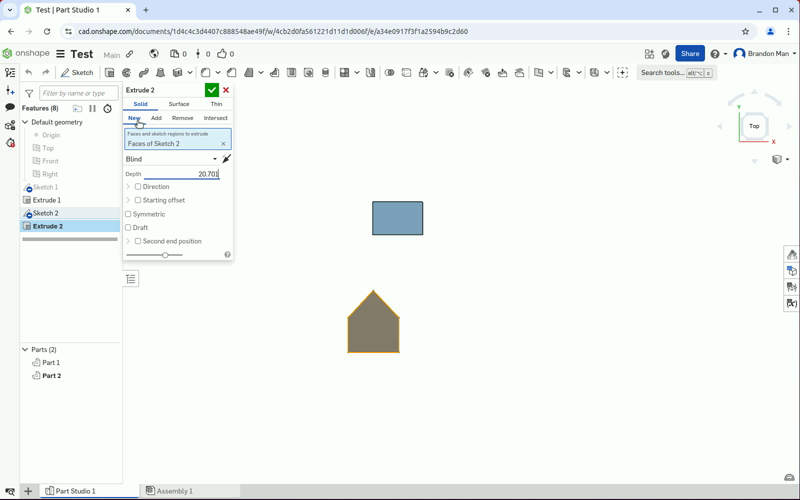
key(enter)
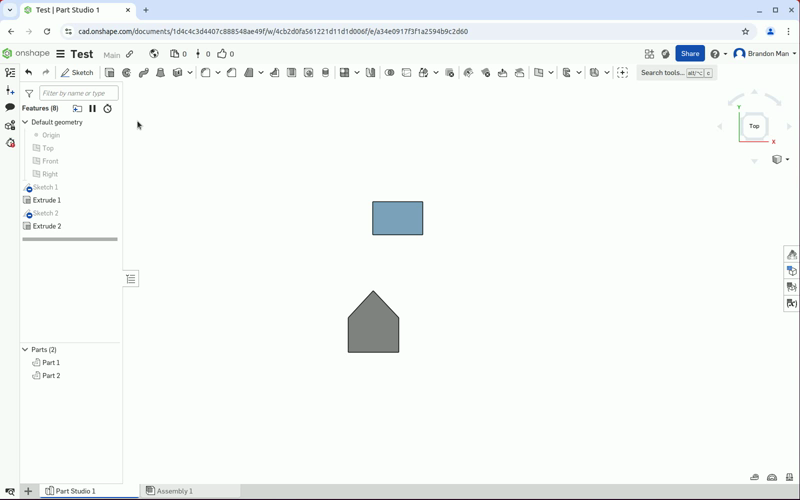
key(shift+h)
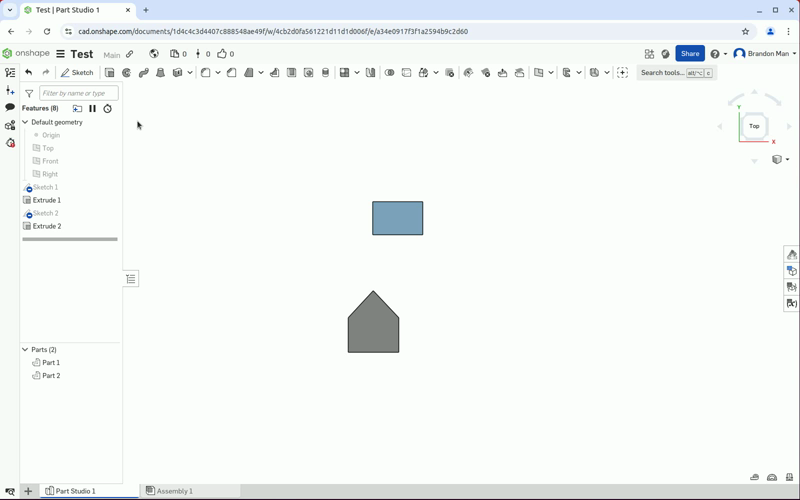
key(shift+h)
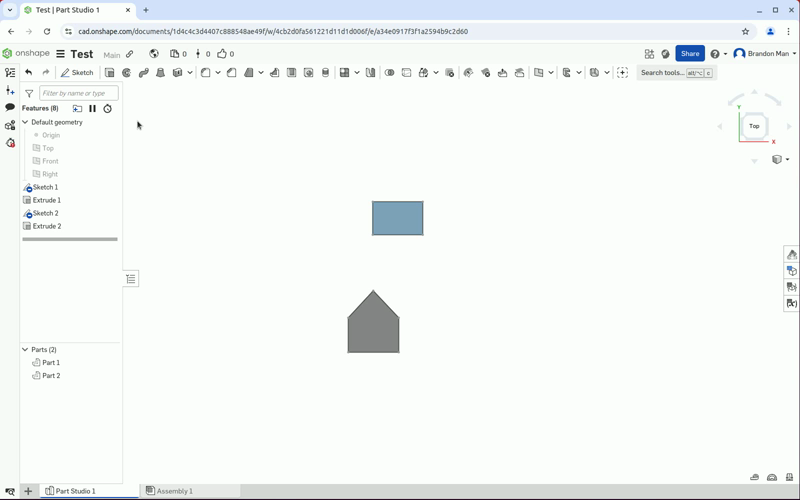
key(shift+7)
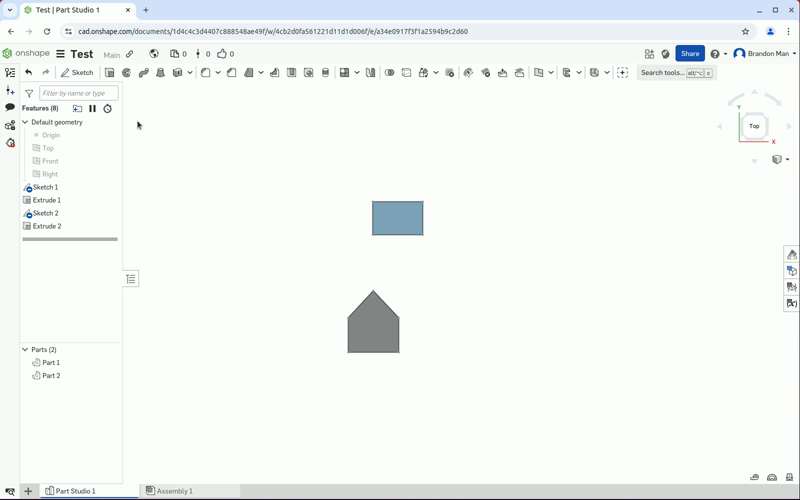
key(up, 3)
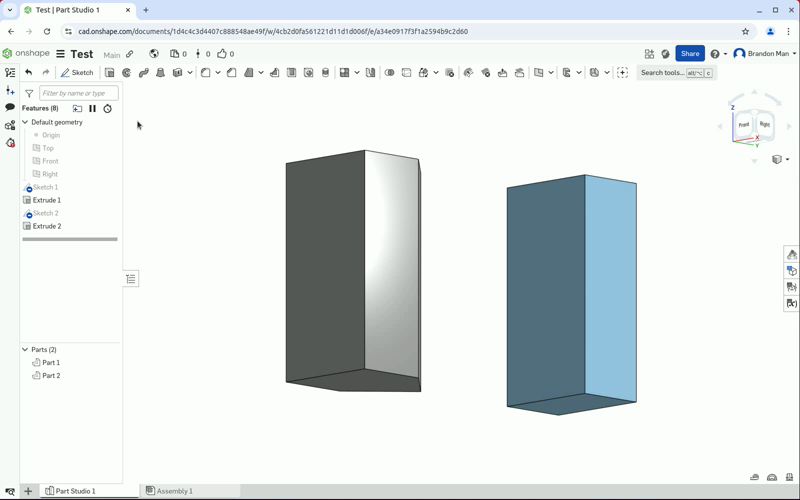
key(left, 3)
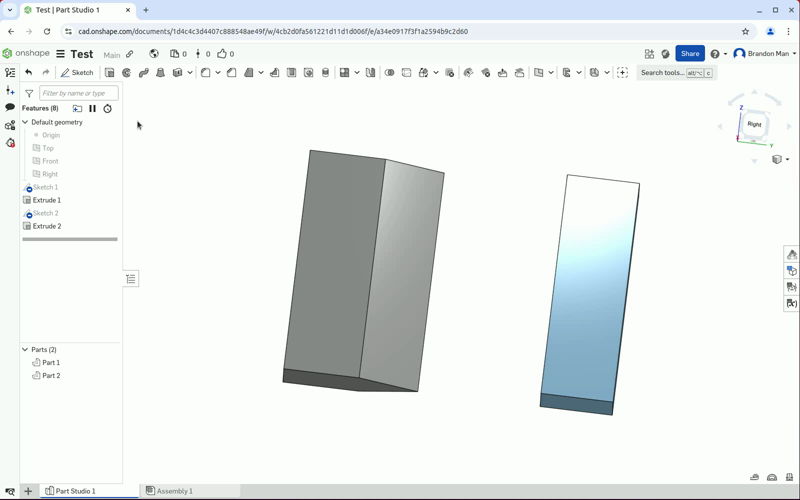
key(right, 3)
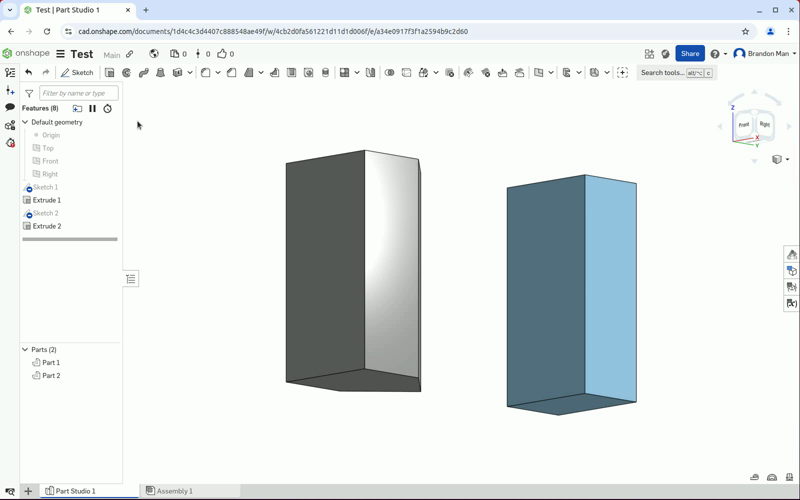
key(down, 3)
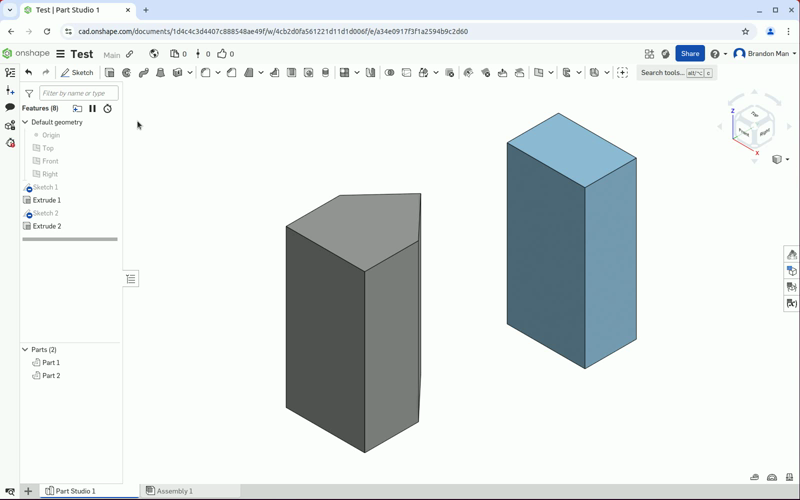
mouse_move(73, 189)
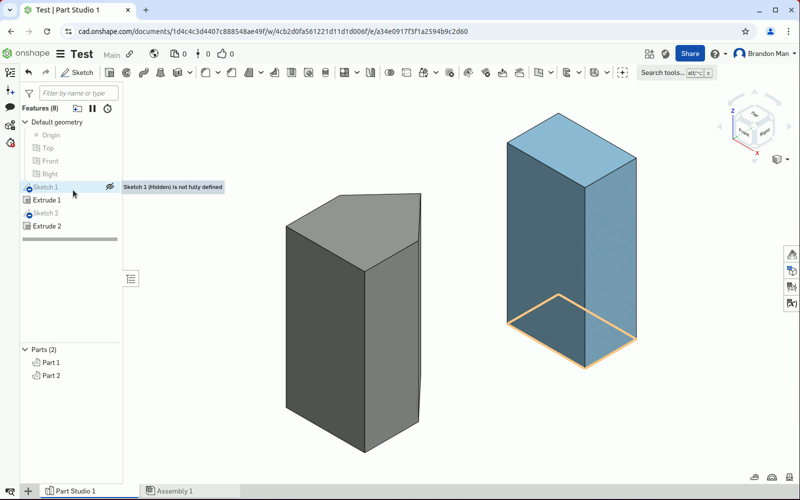
click(73, 189)